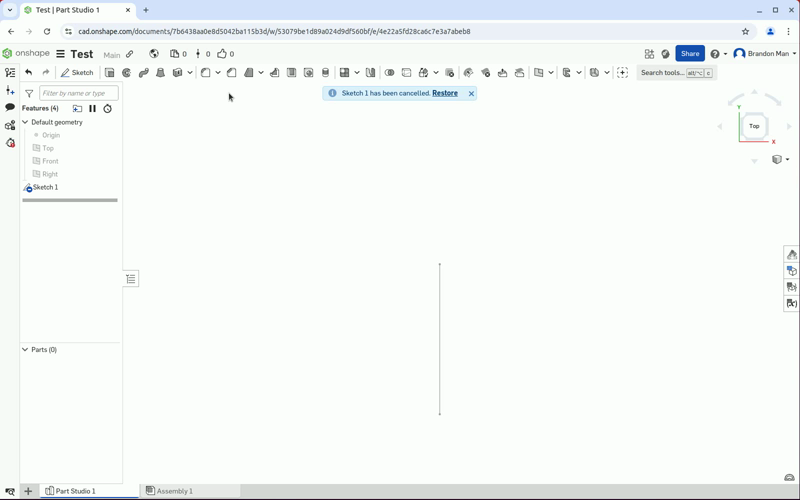
key(shift+h)
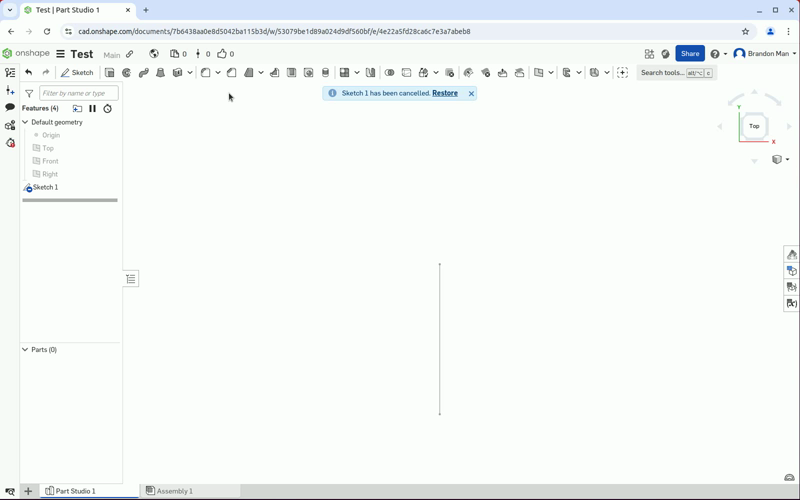
key(shift+s)
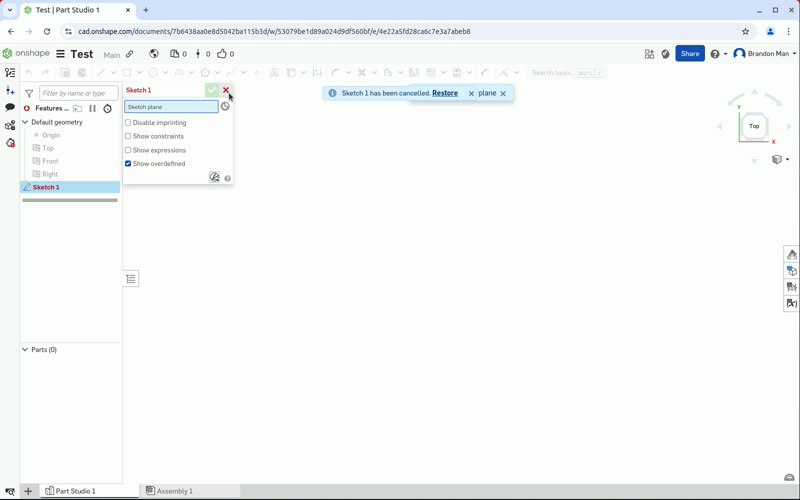
mouse_move(73, 150)
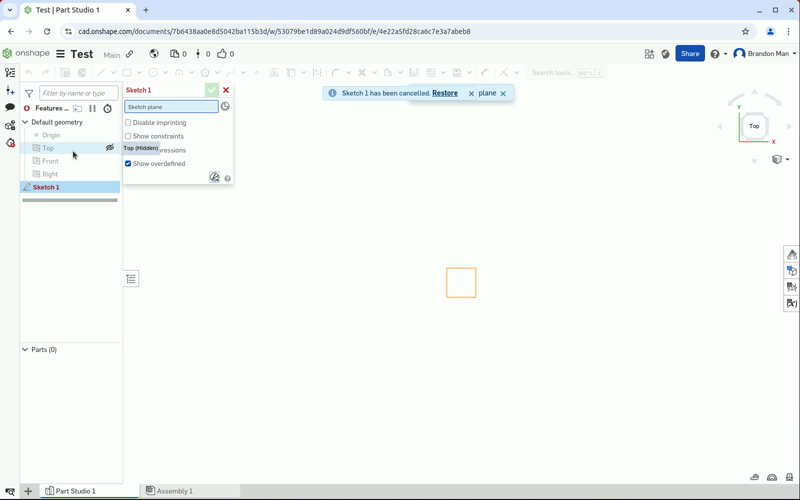
click(73, 150)
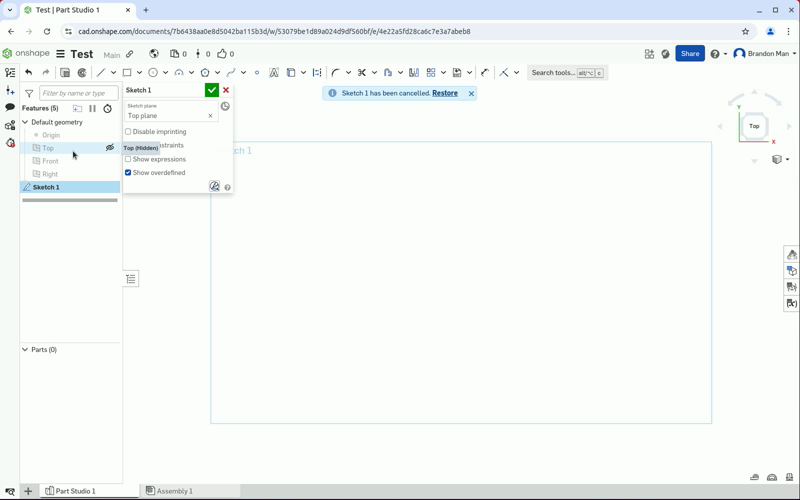
mouse_move(73, 352)
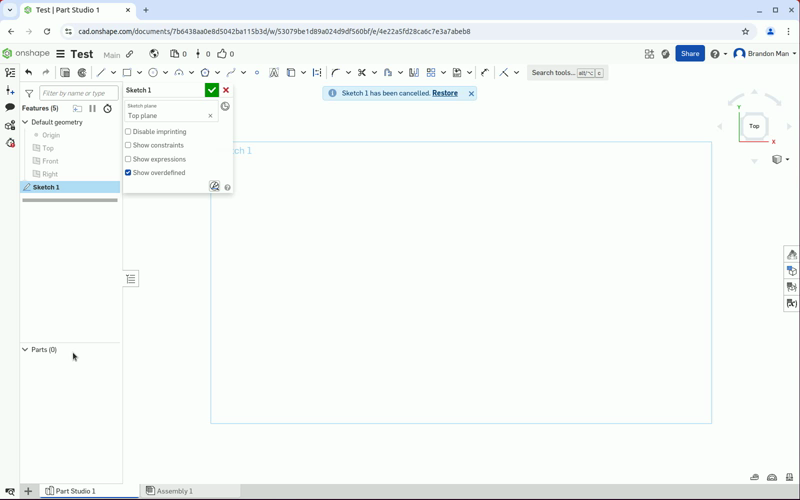
key(y)
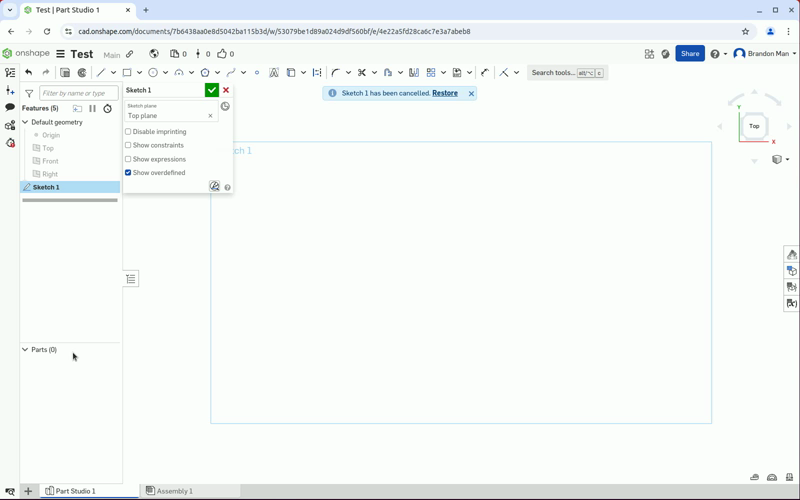
key(c)
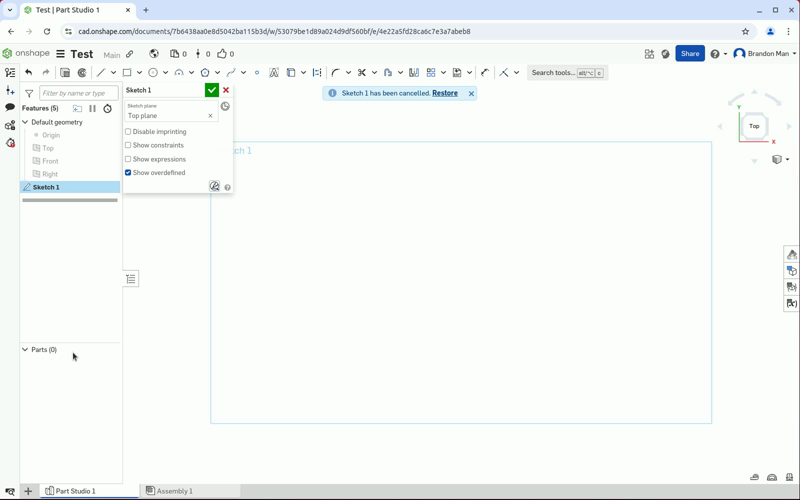
key_down(shift)
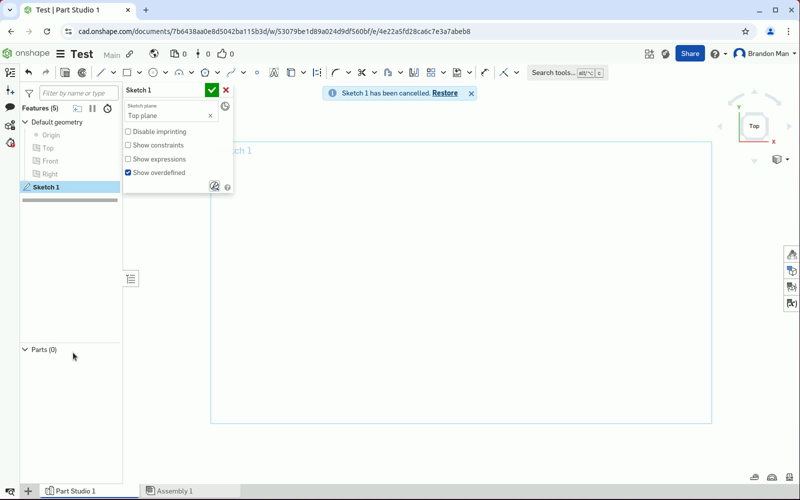
mouse_move(460, 282)
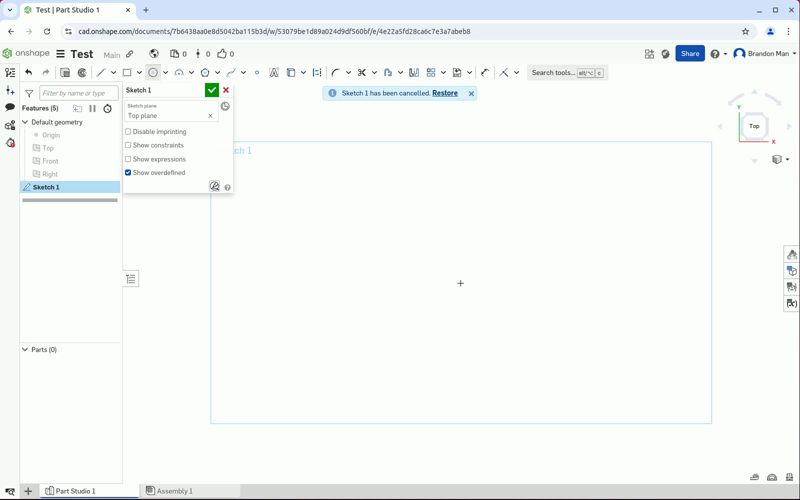
click(460, 282)
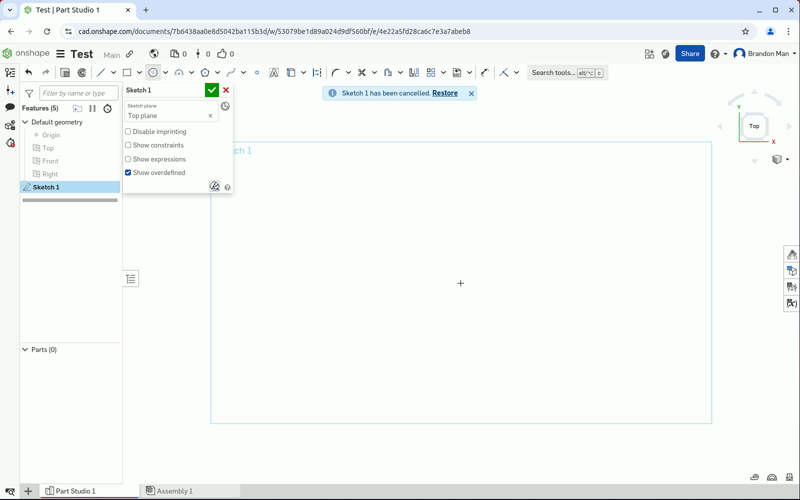
key_up(shift)
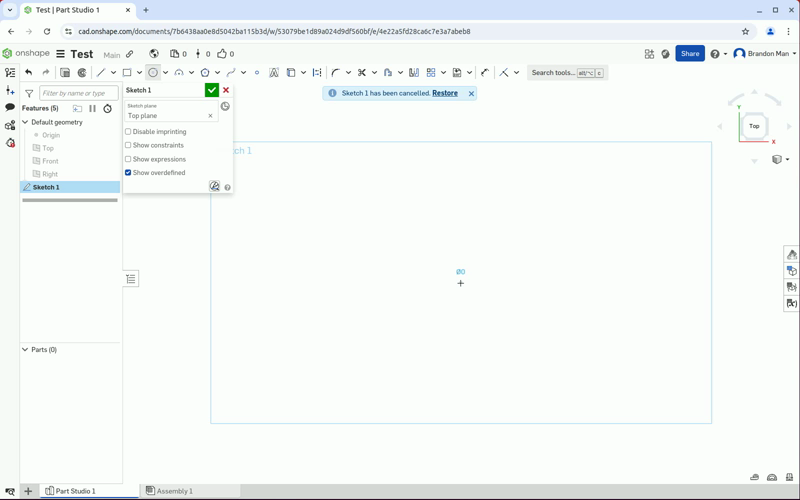
mouse_move(465, 282)
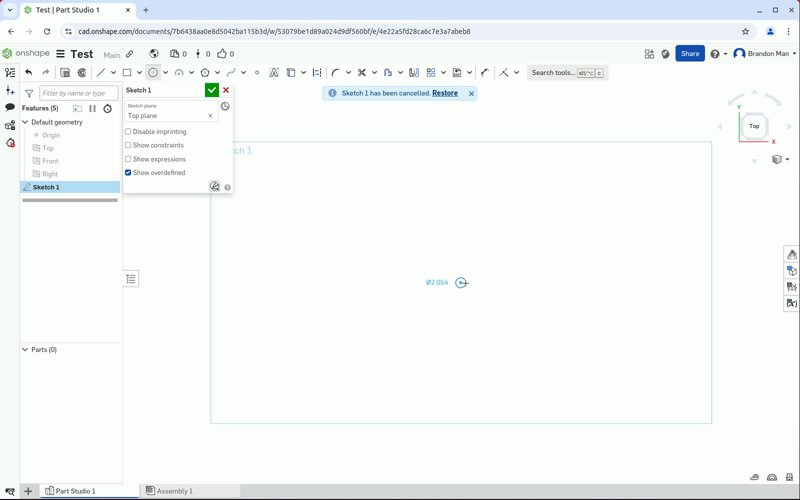
click(465, 282)
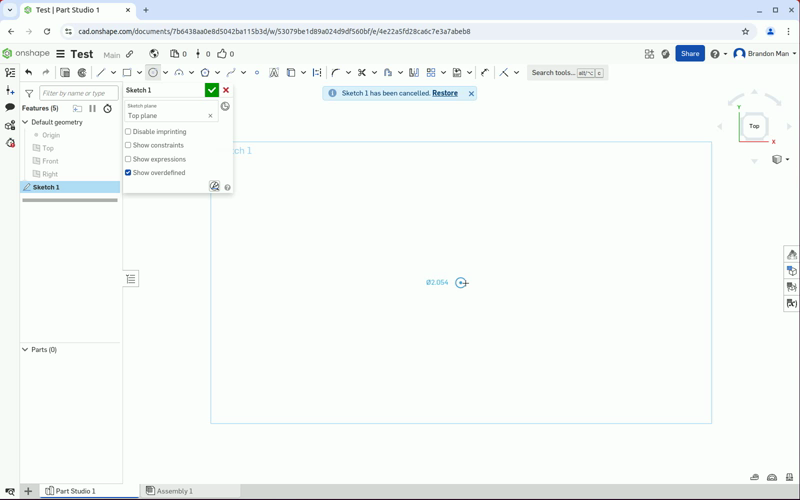
key(esc)
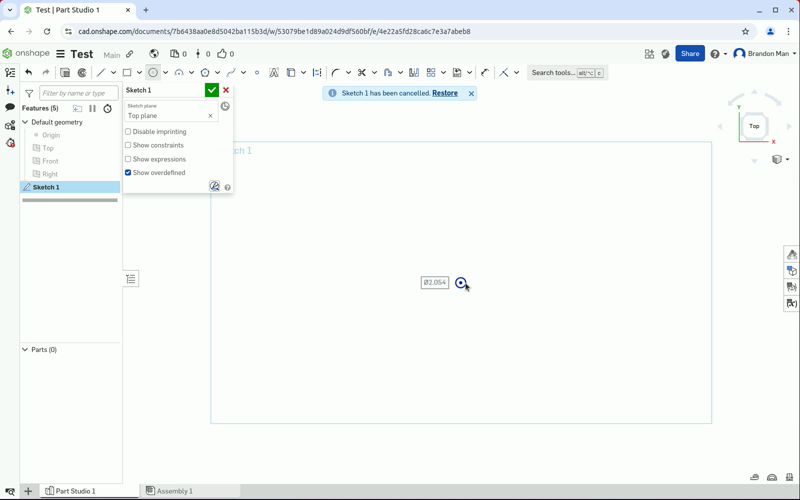
key(c)
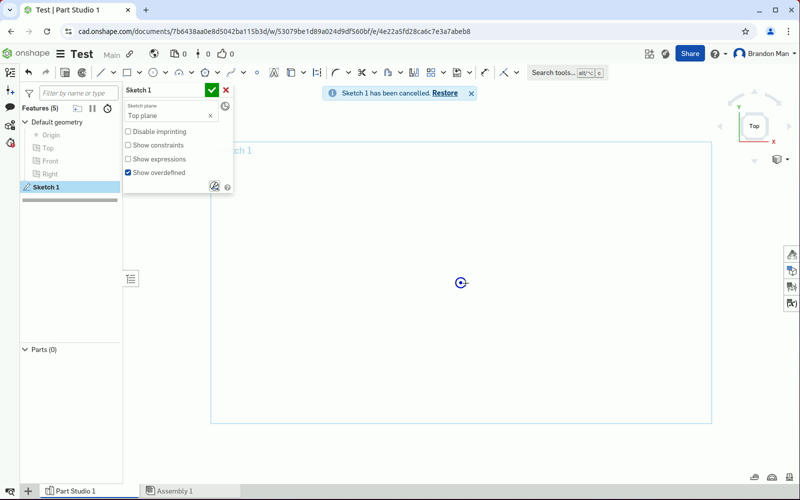
key_down(shift)
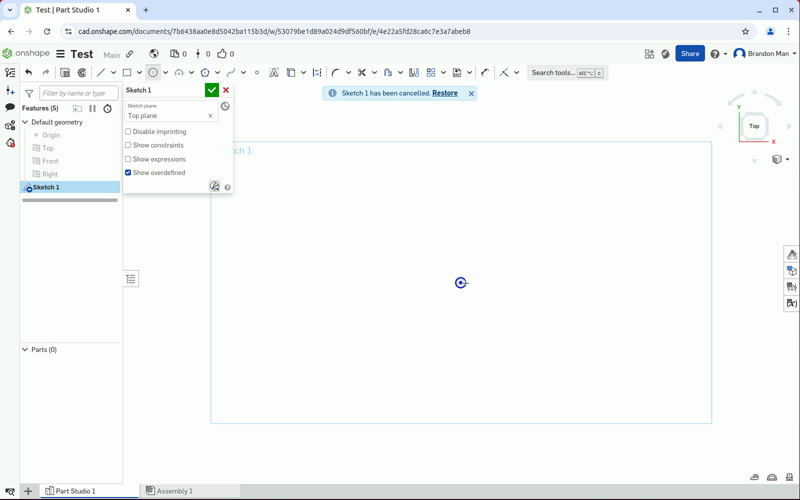
mouse_move(460, 282)
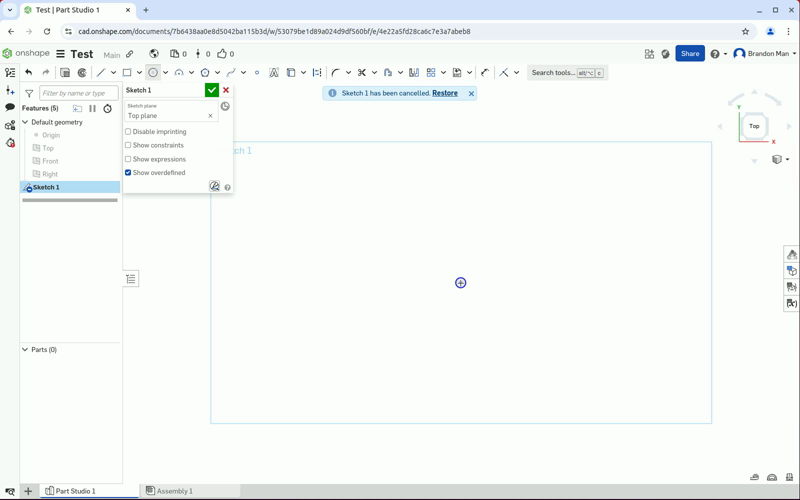
click(460, 282)
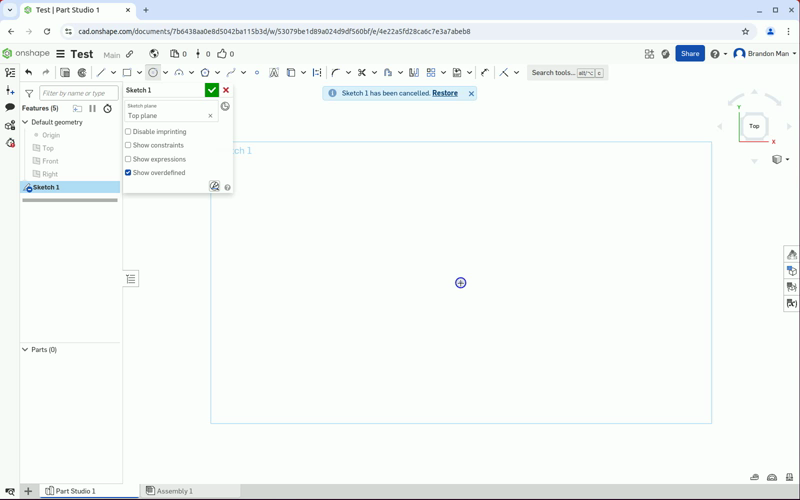
key_up(shift)
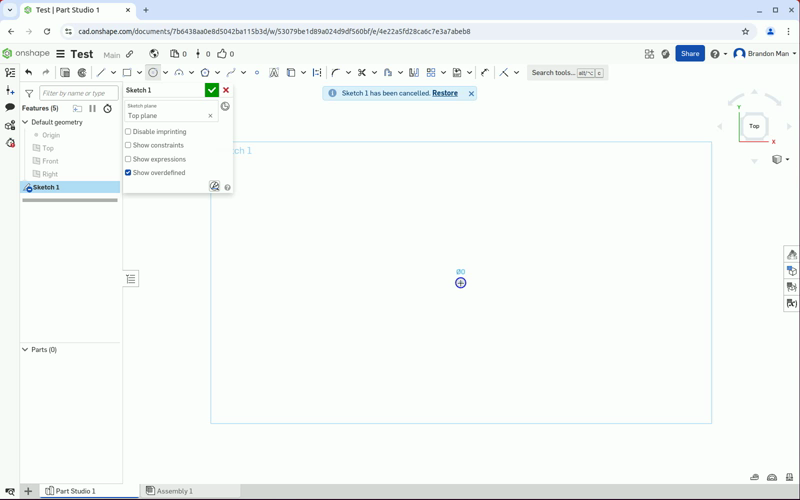
mouse_move(462, 282)
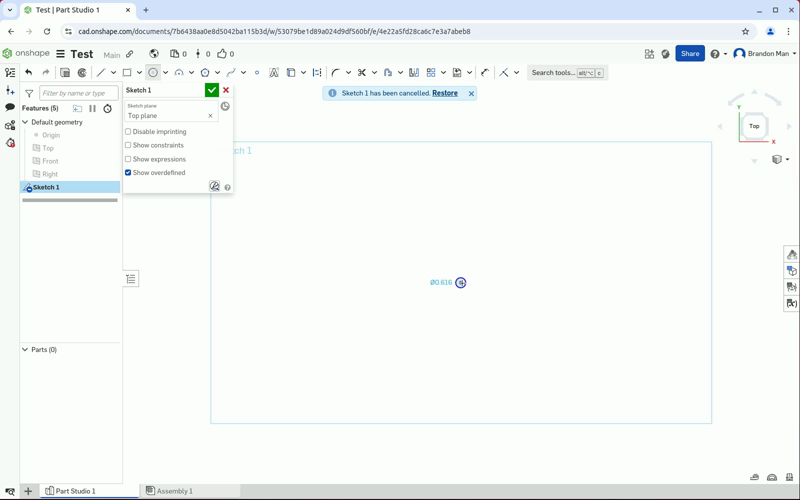
scroll(6)
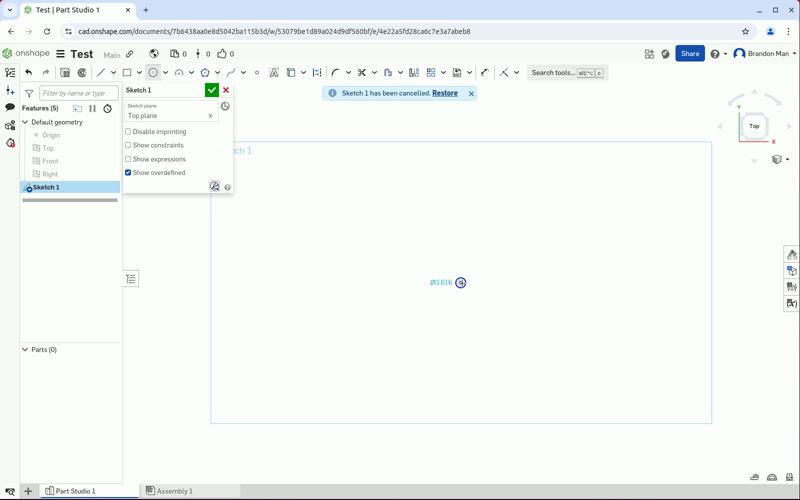
scroll(6)
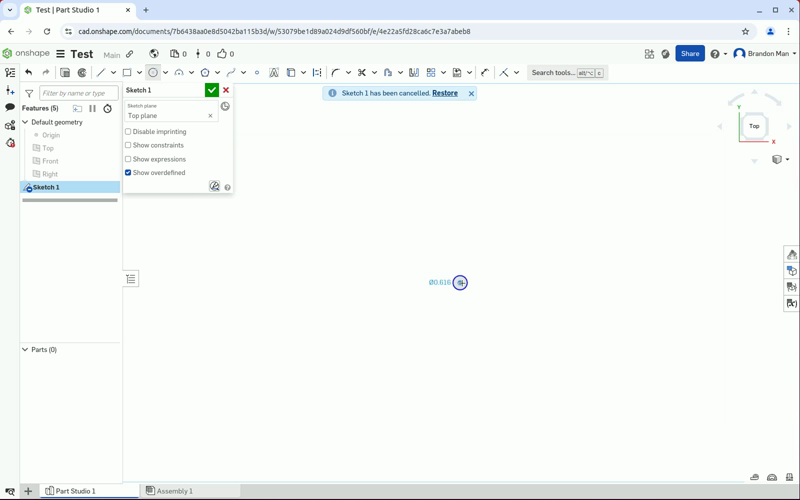
scroll(6)
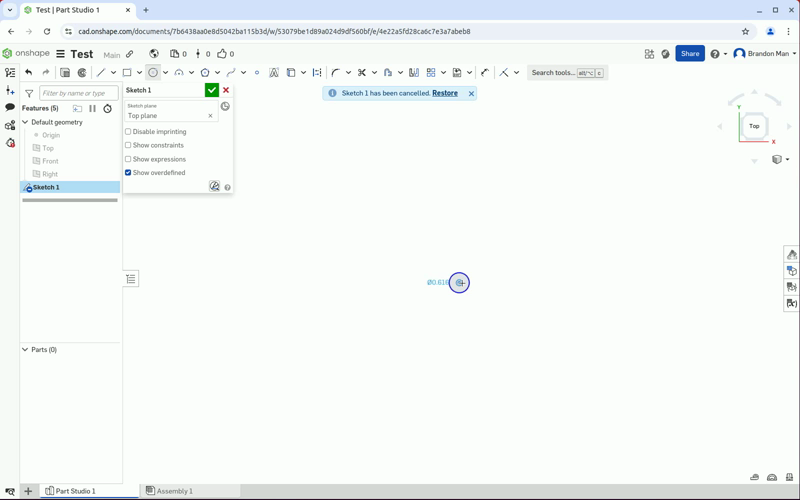
scroll(6)
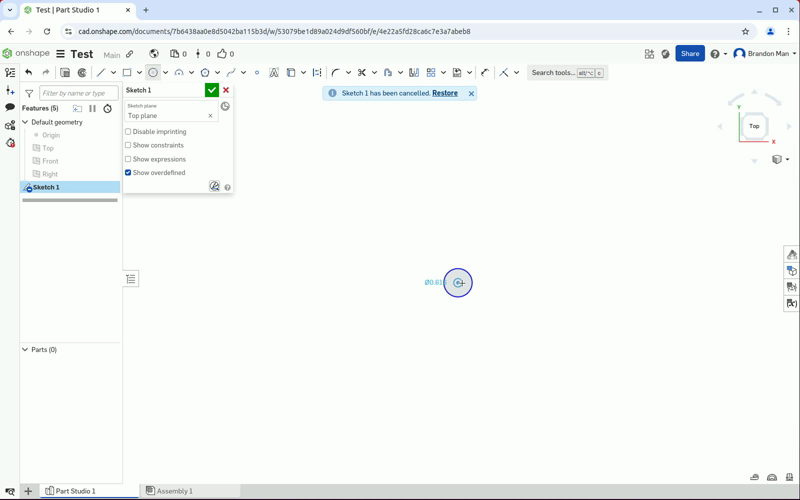
scroll(6)
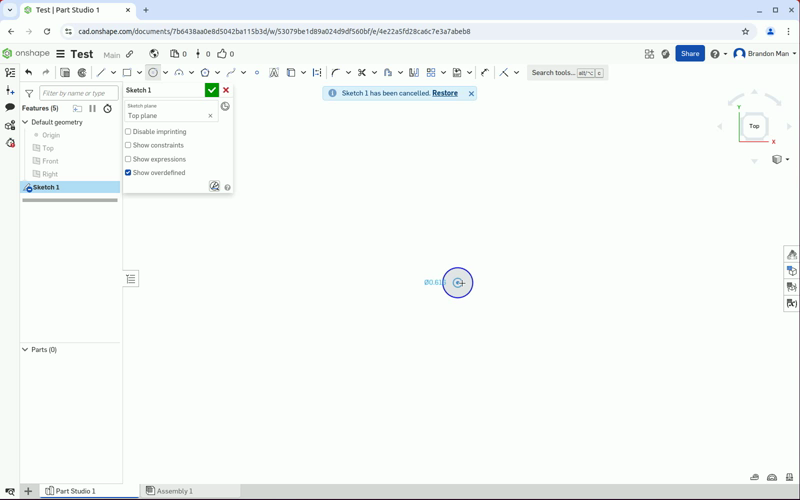
scroll(6)
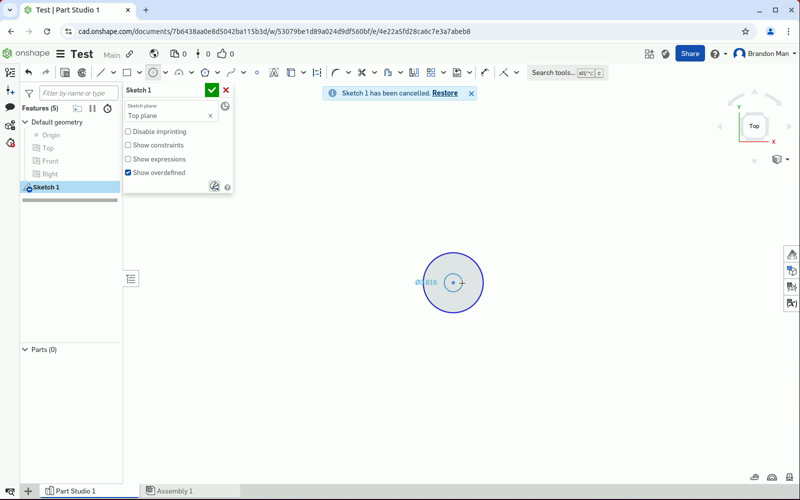
scroll(6)
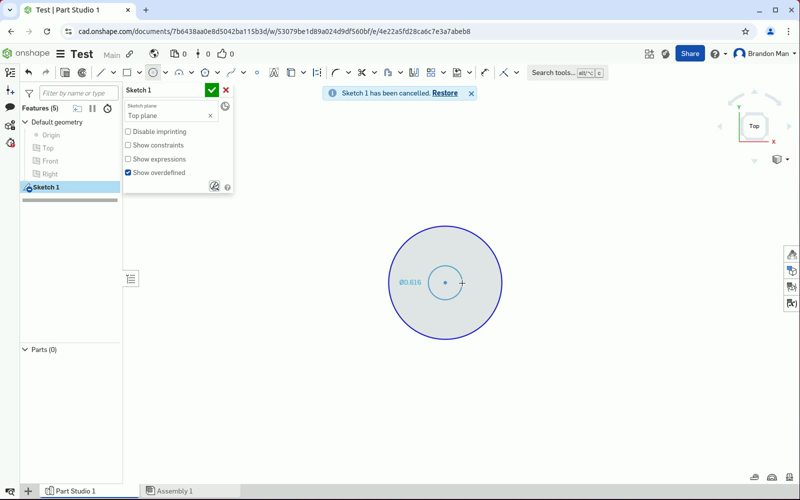
click(462, 282)
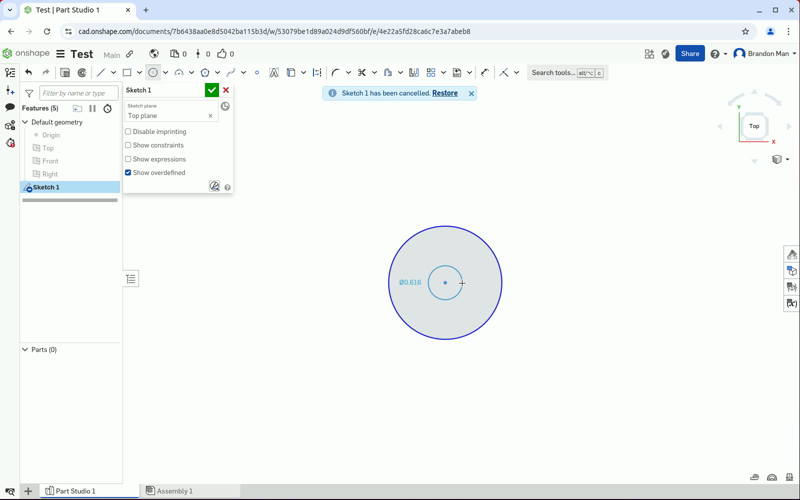
scroll(-6)
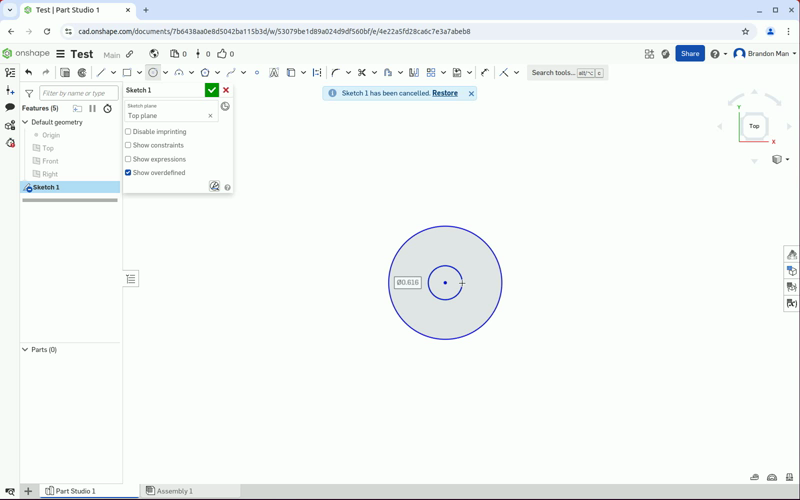
scroll(-6)
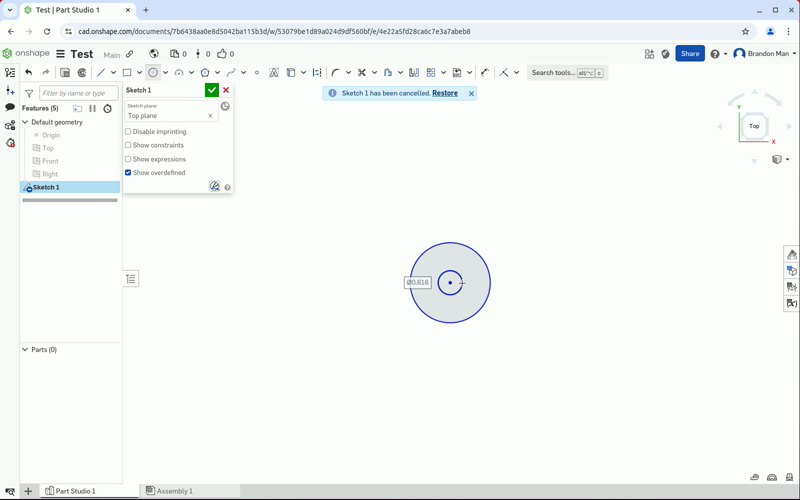
scroll(-6)
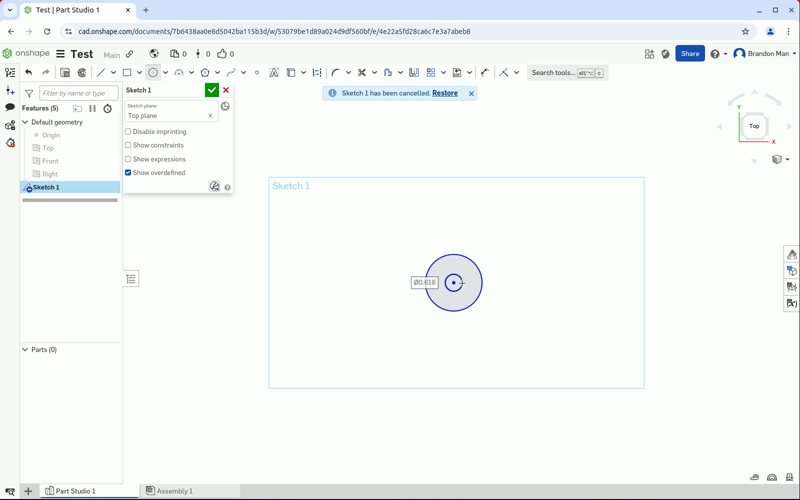
scroll(-6)
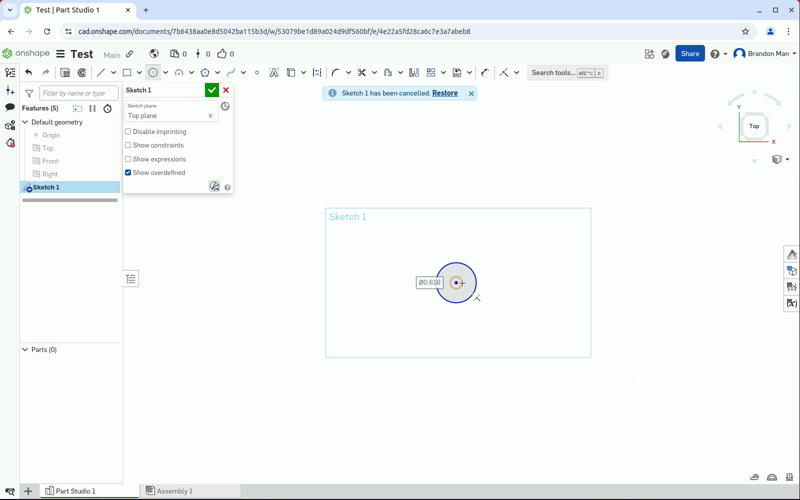
scroll(-6)
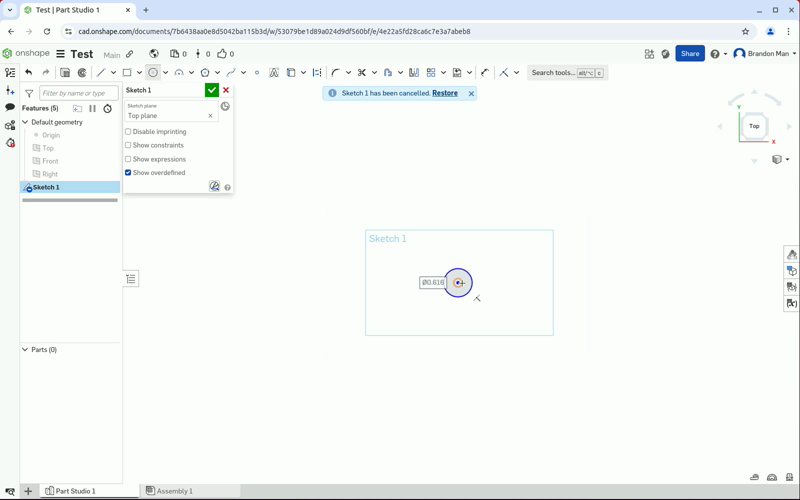
scroll(-6)
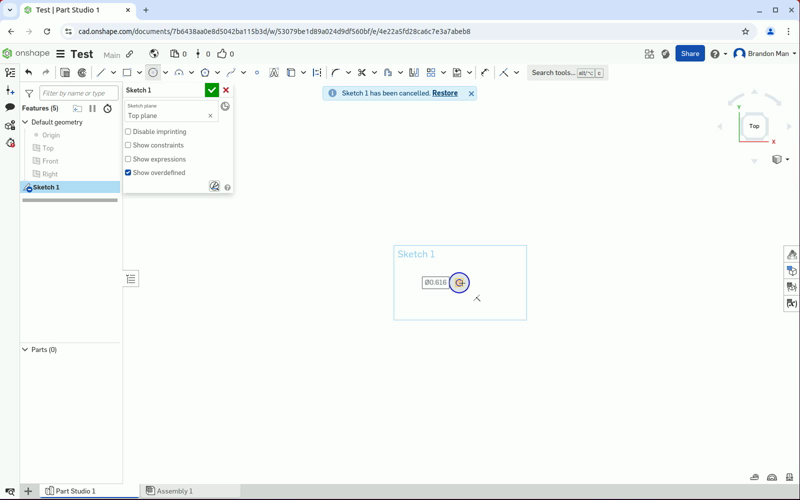
scroll(-6)
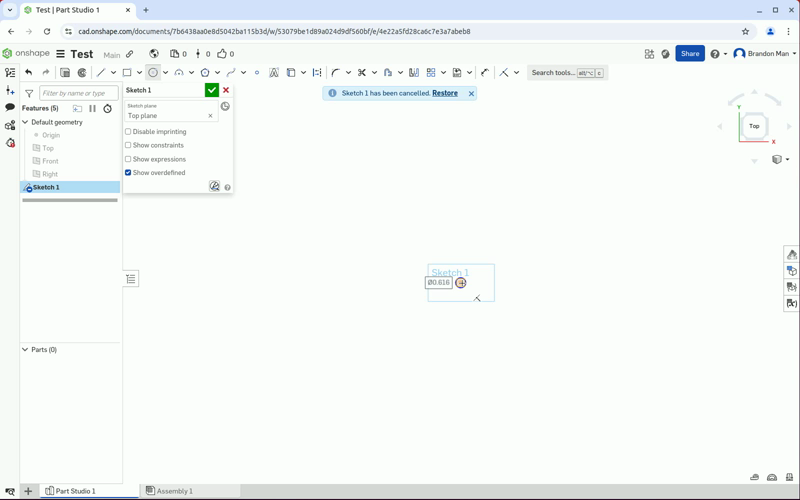
key(esc)
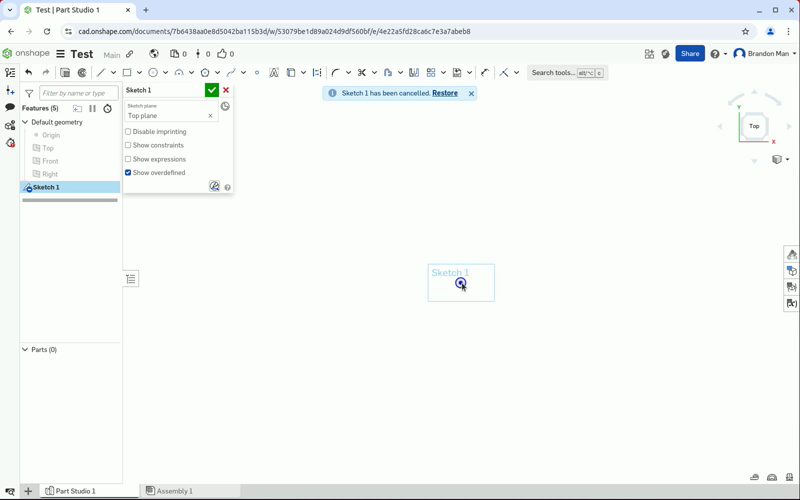
mouse_move(459, 284)
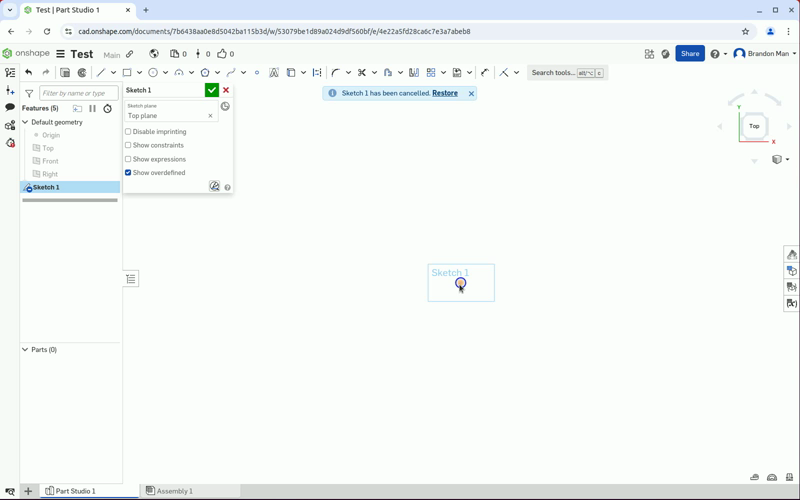
scroll(6)
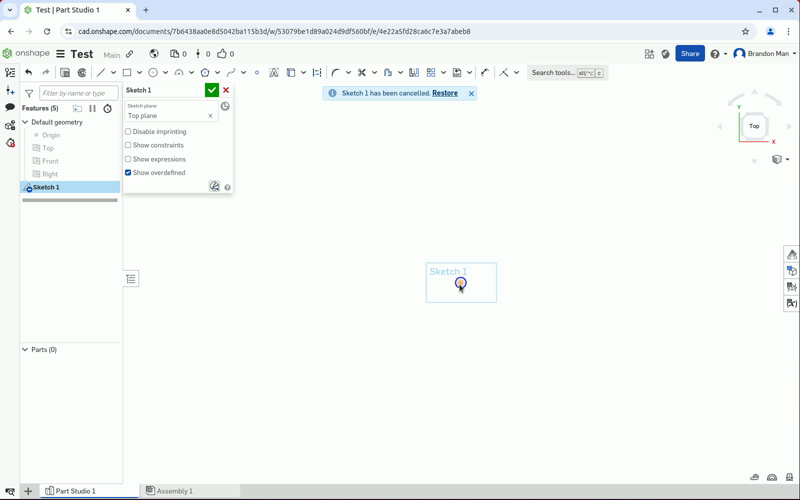
scroll(6)
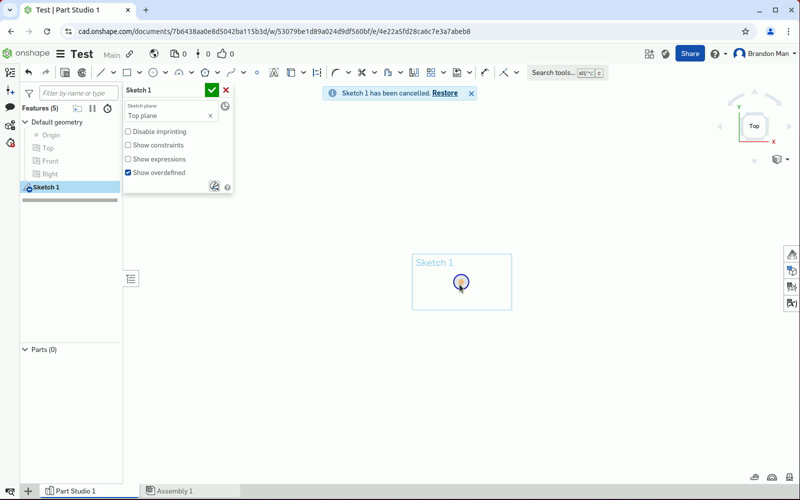
scroll(6)
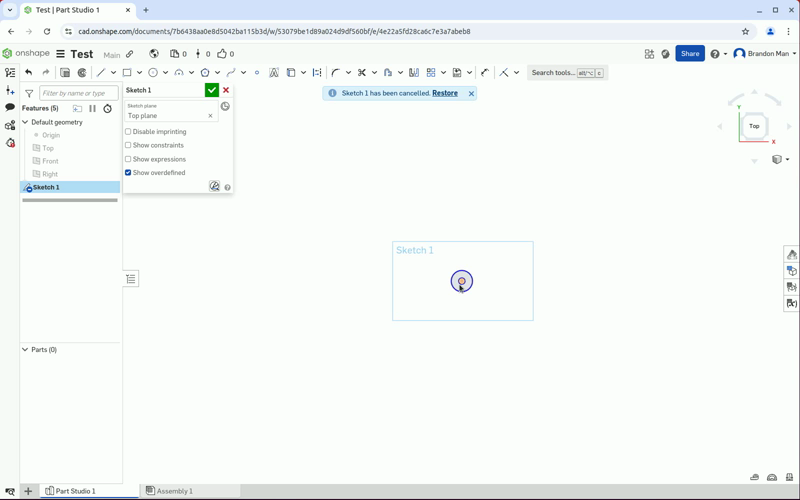
scroll(6)
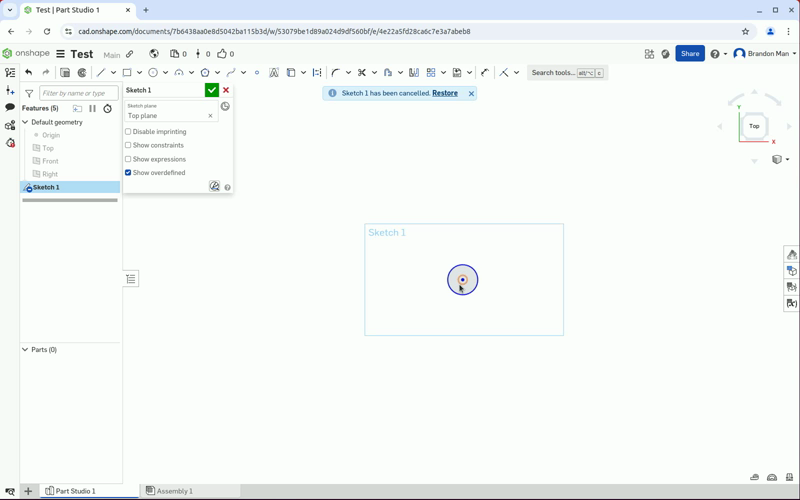
scroll(6)
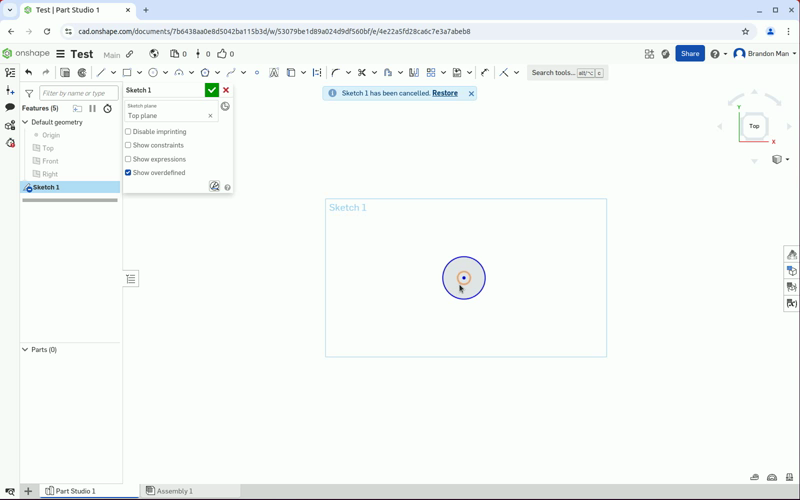
scroll(6)
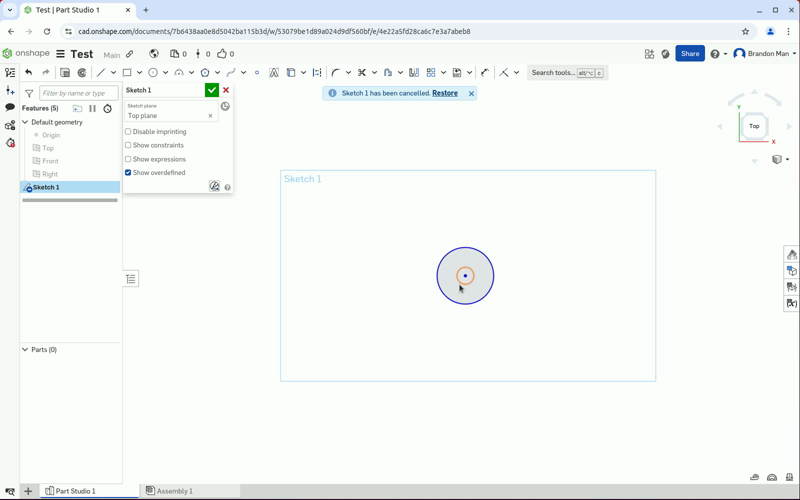
scroll(6)
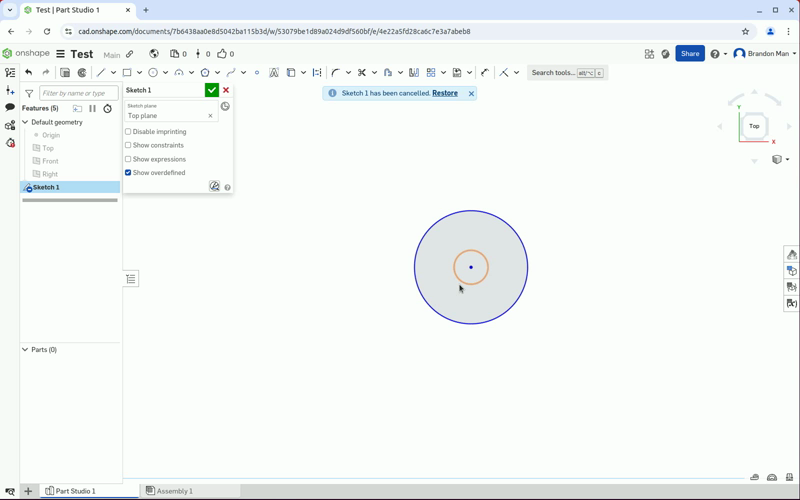
click(459, 284)
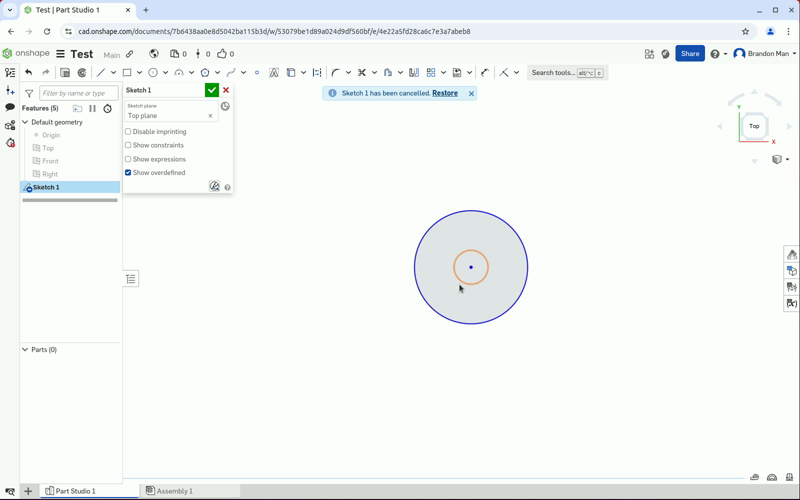
scroll(-6)
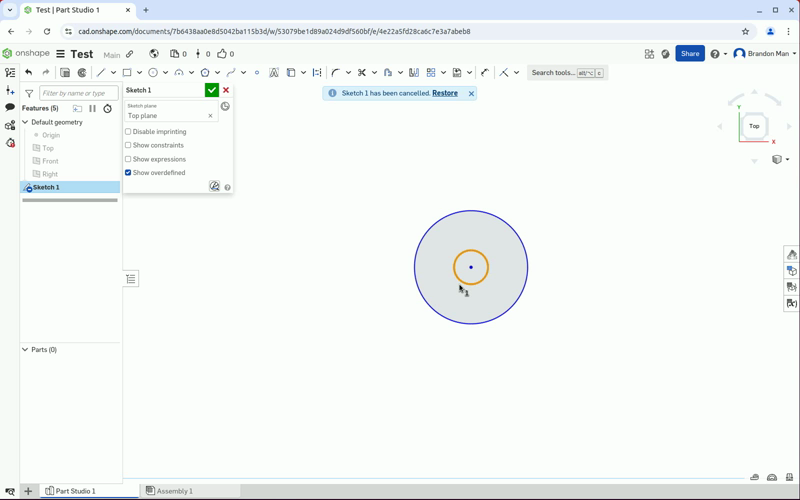
scroll(-6)
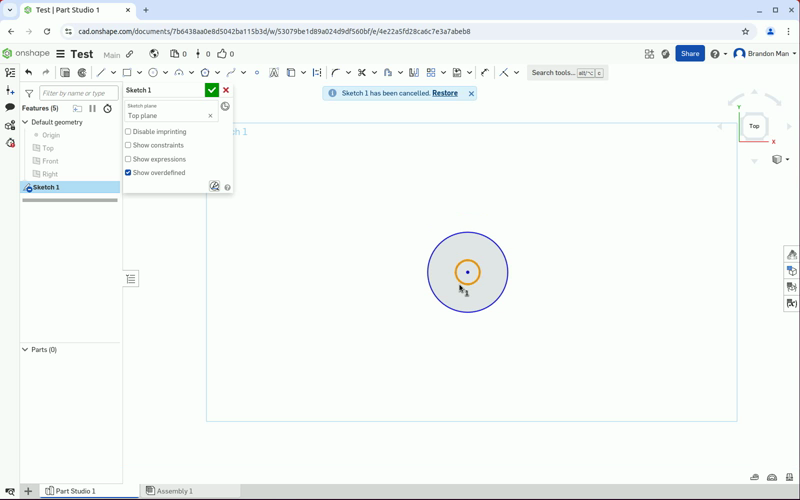
scroll(-6)
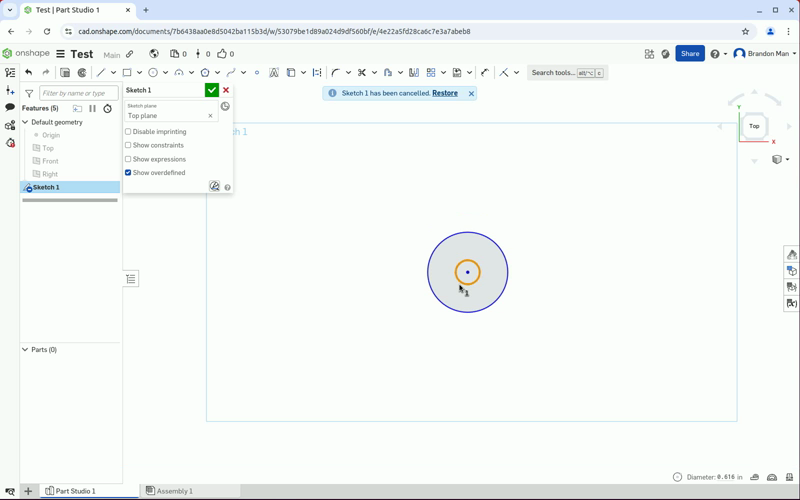
scroll(-6)
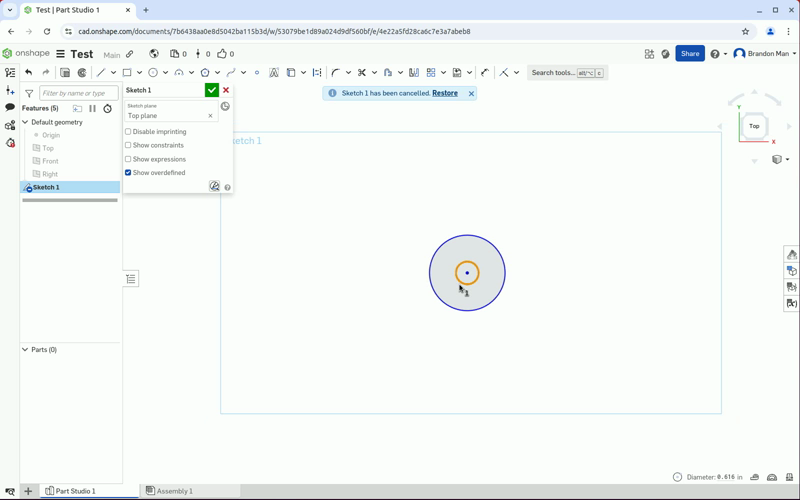
scroll(-6)
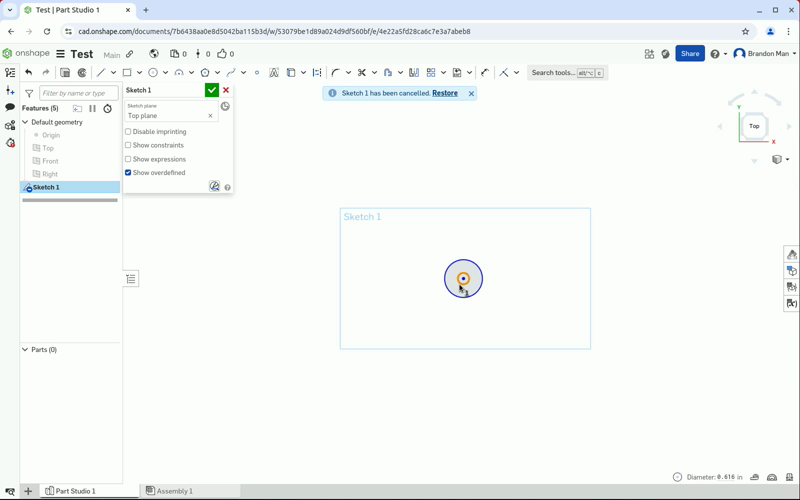
scroll(-6)
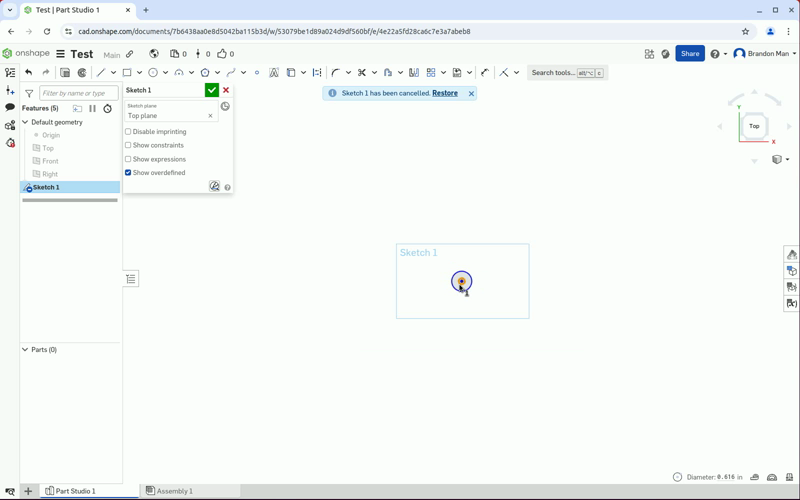
scroll(-6)
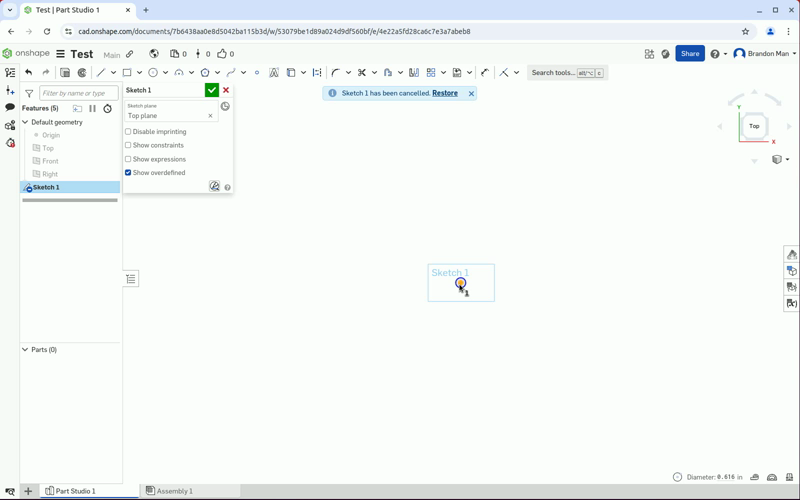
mouse_move(73, 352)
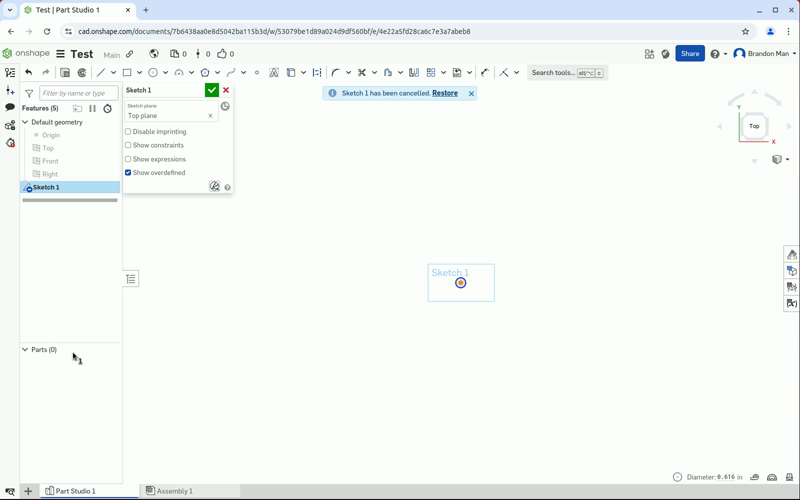
key(shift+y)
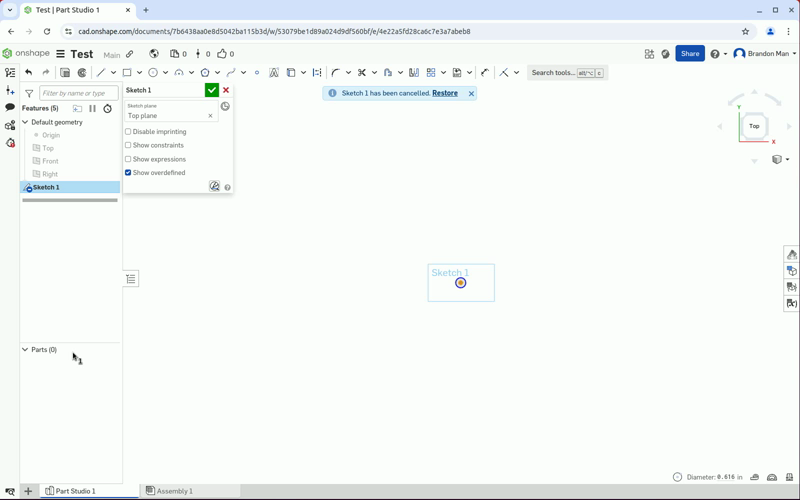
key(shift+e)
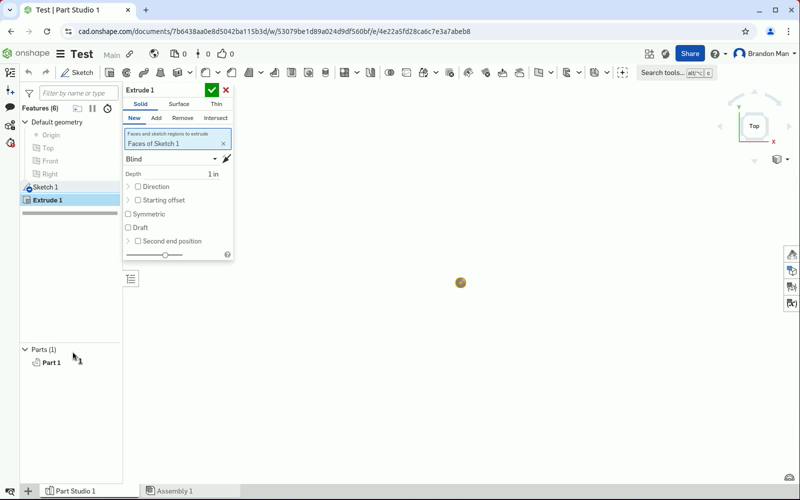
mouse_move(143, 106)
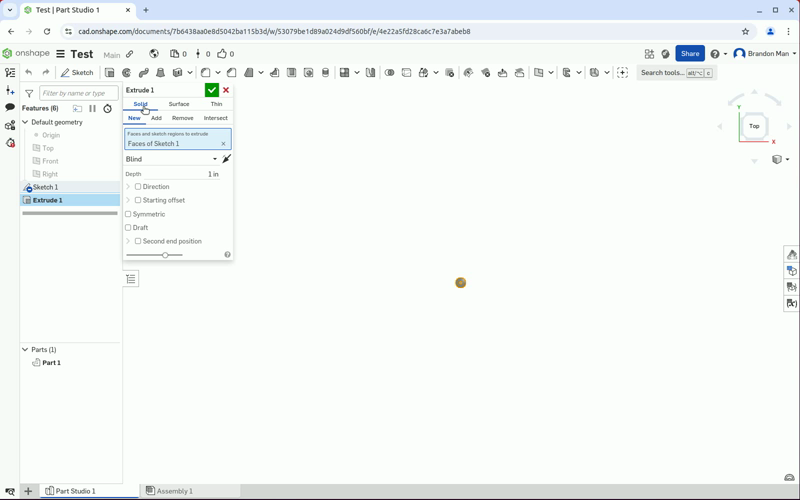
click(143, 106)
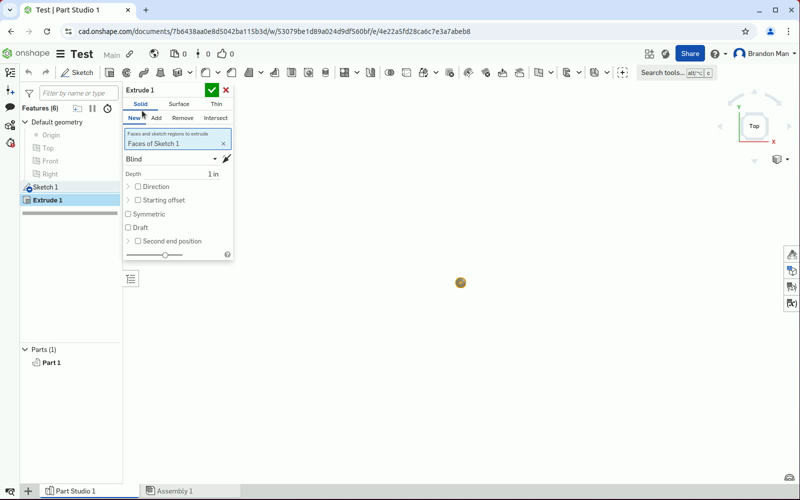
mouse_move(137, 120)
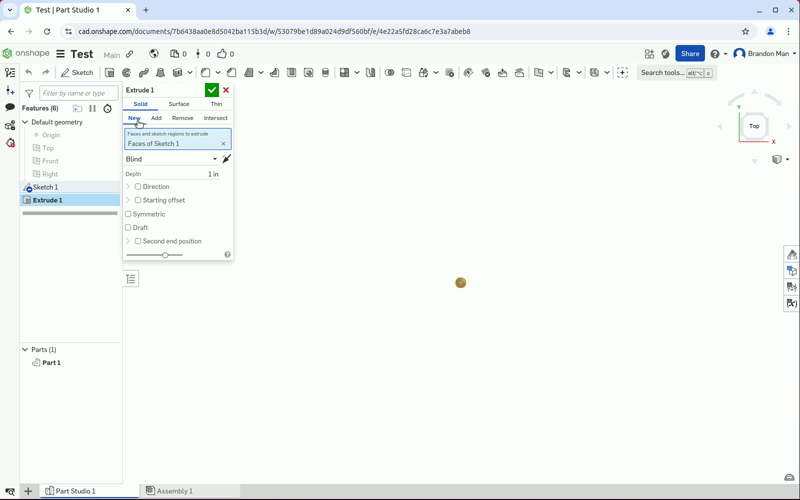
click(137, 120)
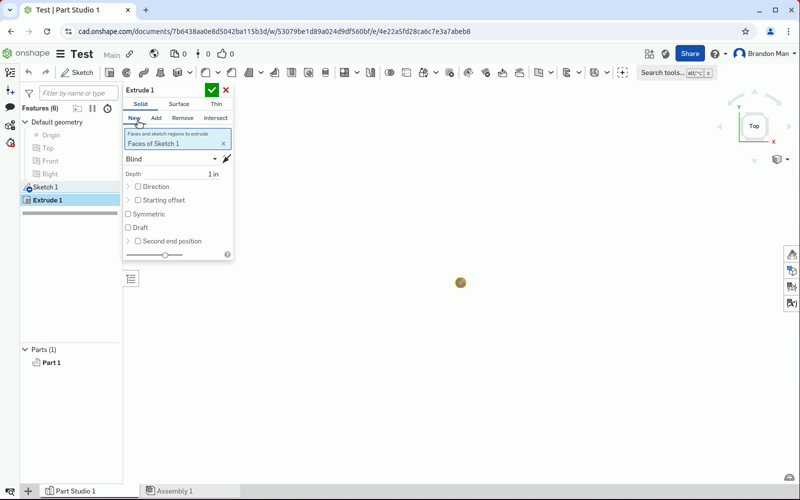
key(tab, 4)
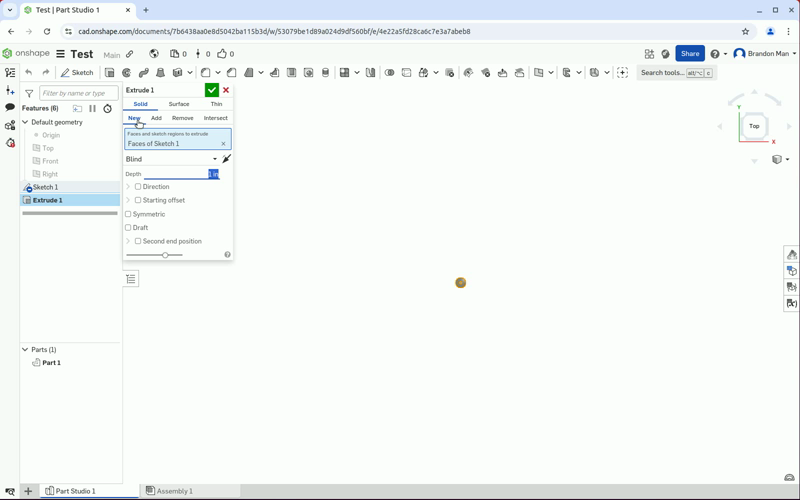
text(1.685)
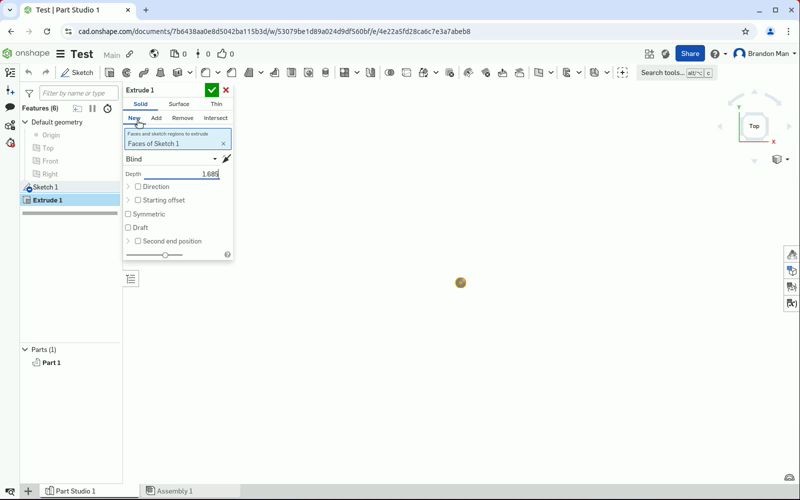
key(enter)
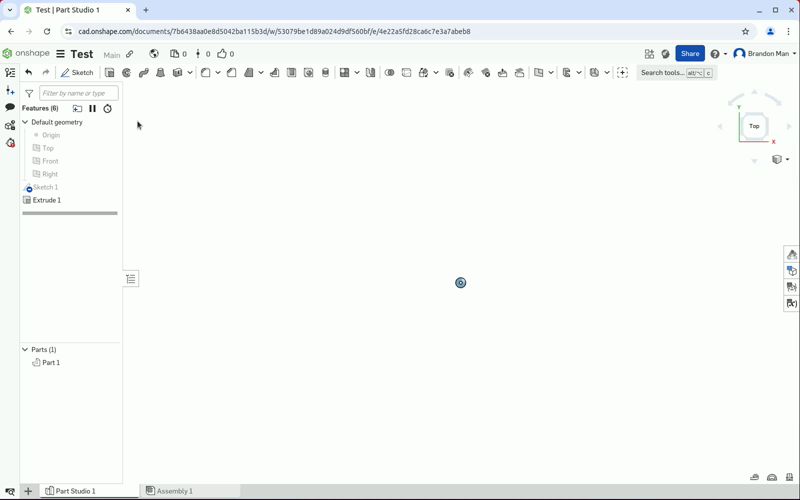
key(shift+h)
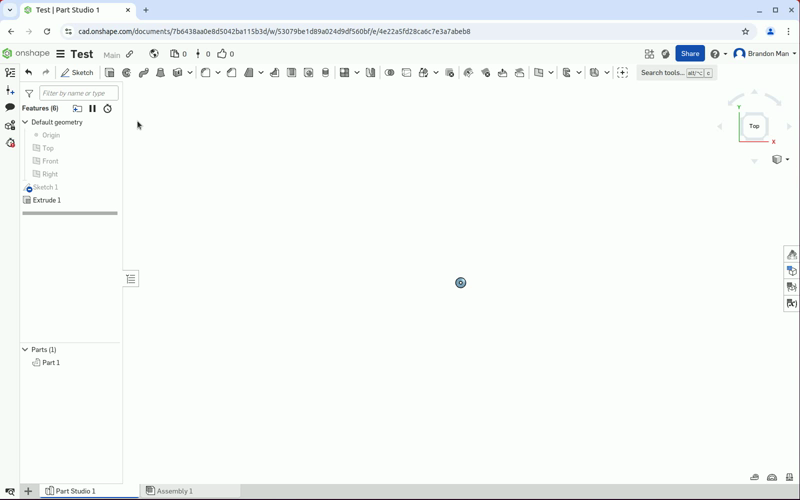
key(shift+h)
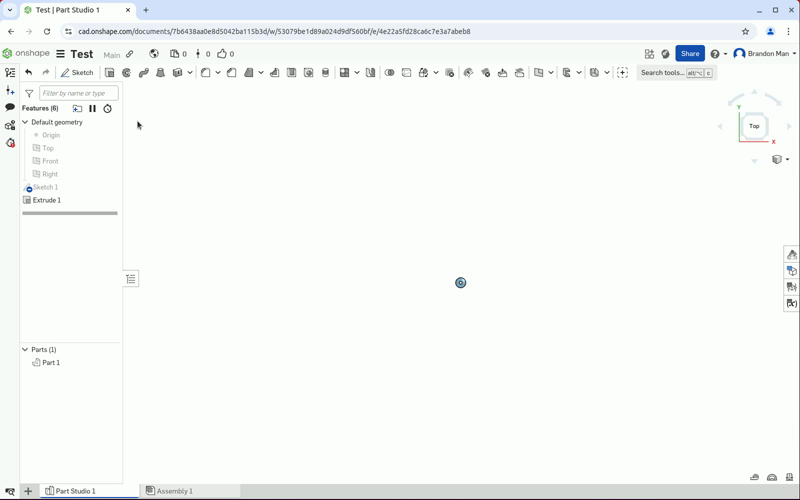
mouse_move(73, 189)
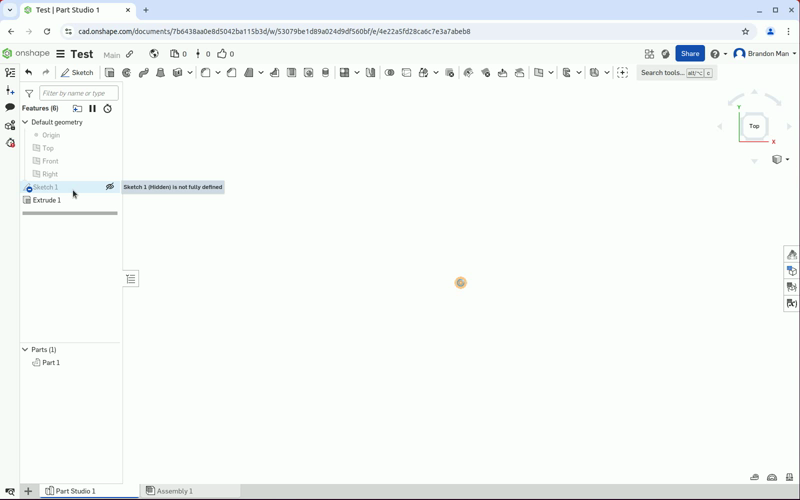
click(73, 189)
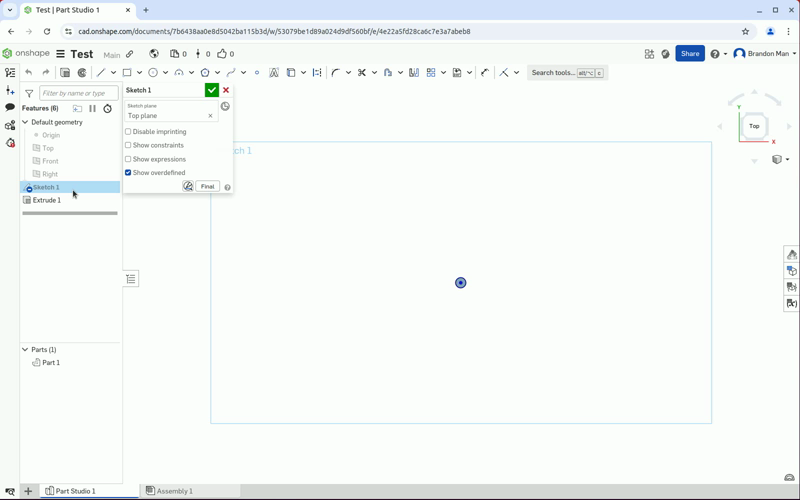
mouse_move(229, 92)
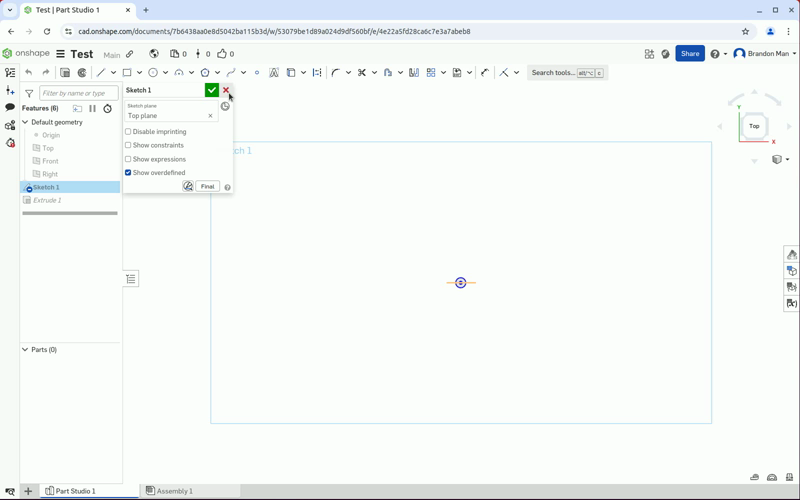
click(229, 92)
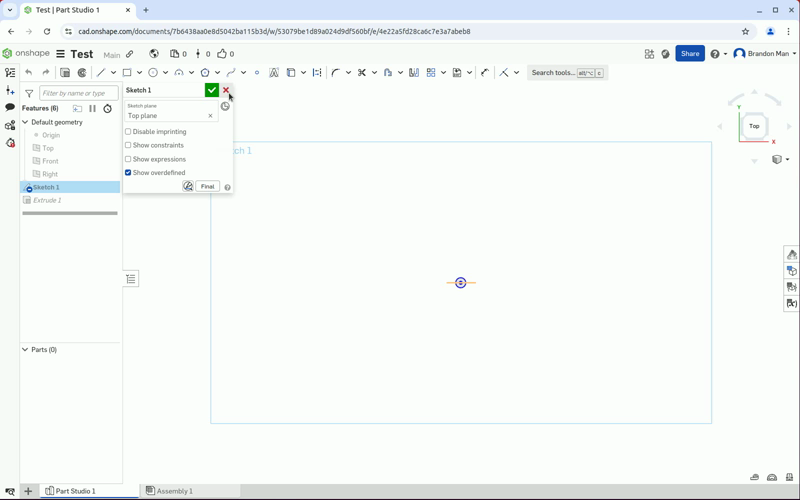
key(shift+s)
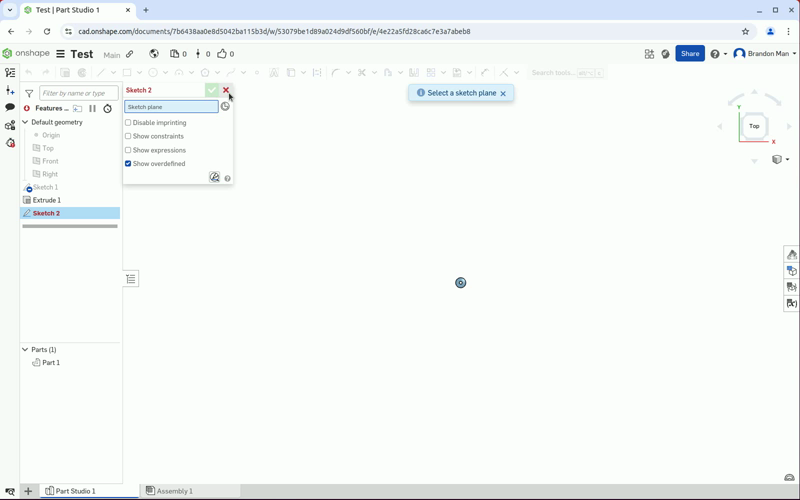
mouse_move(73, 150)
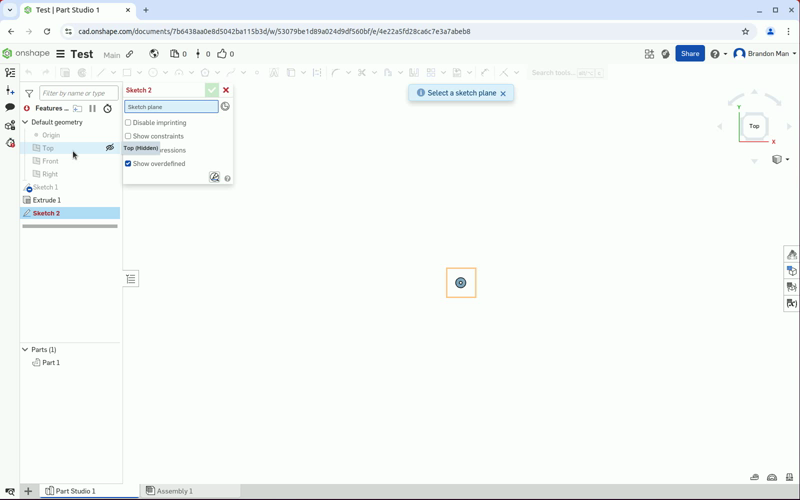
click(73, 150)
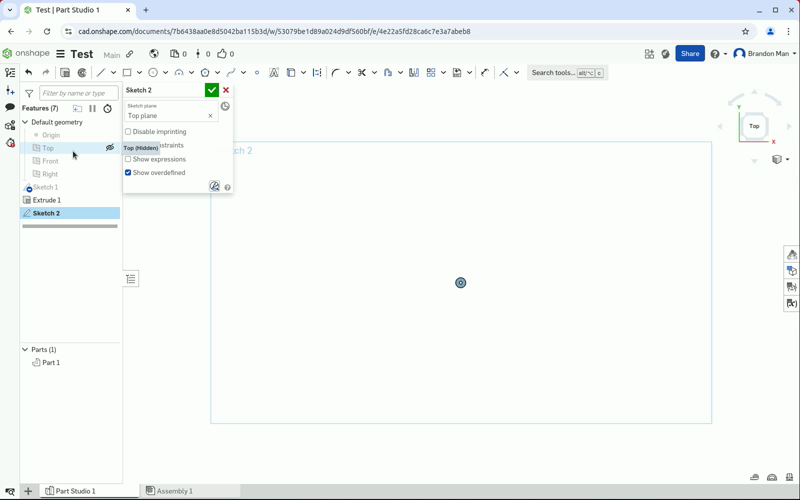
mouse_move(73, 352)
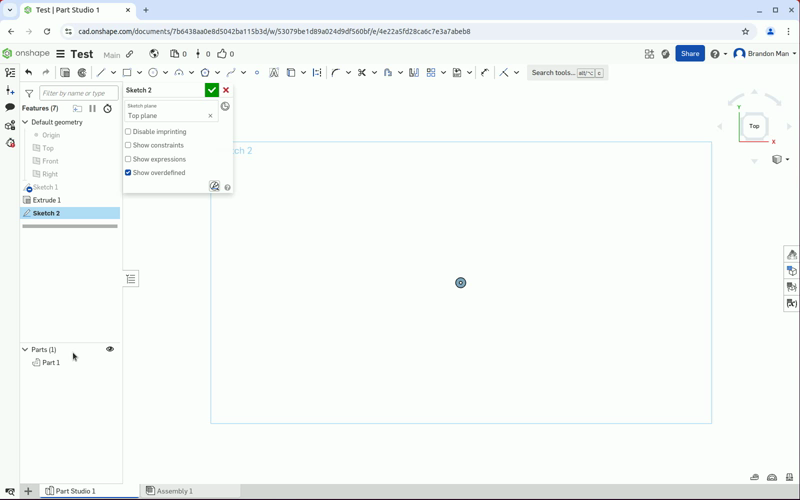
key(y)
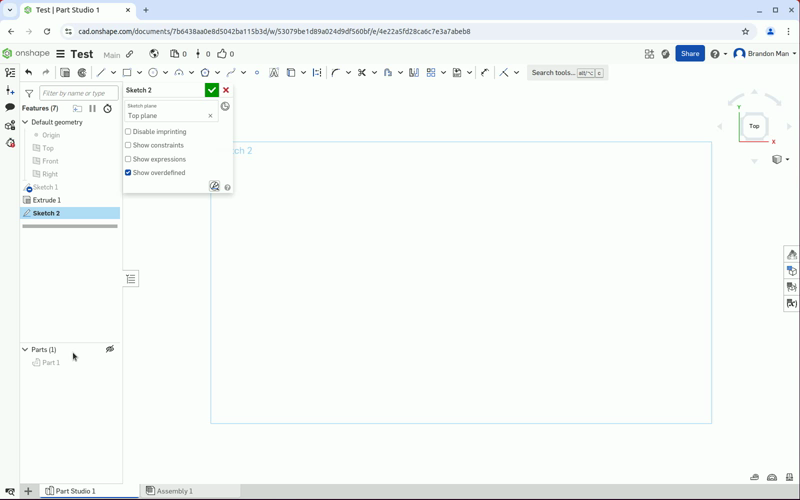
key(c)
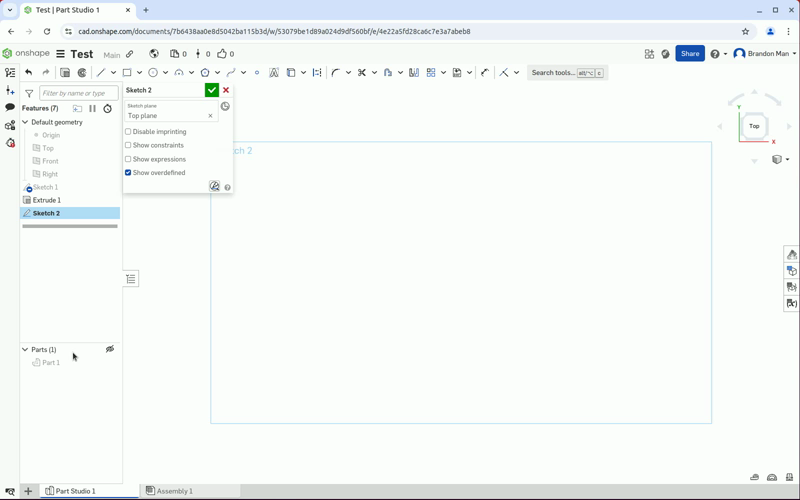
key_down(shift)
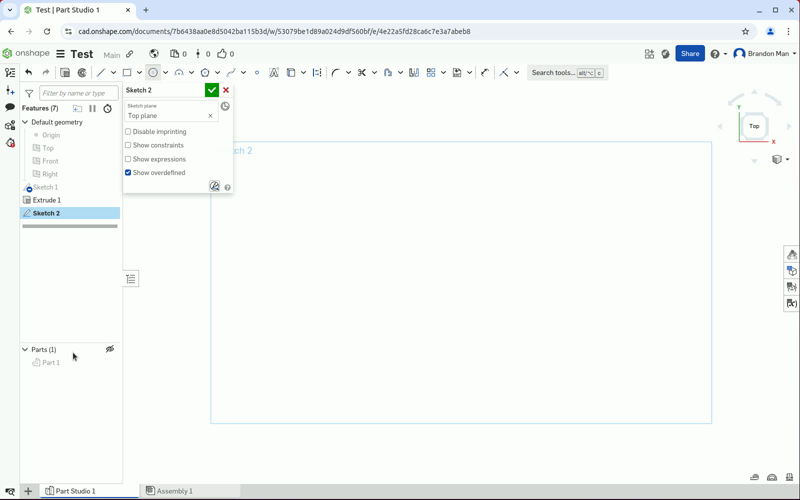
mouse_move(461, 282)
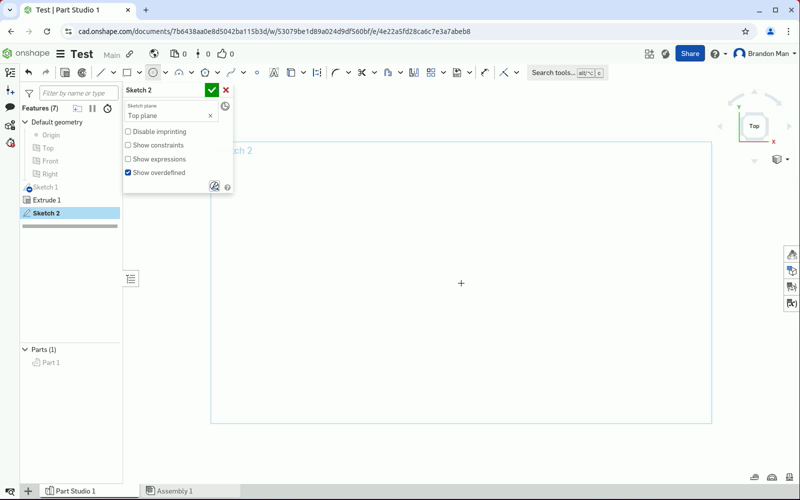
click(461, 282)
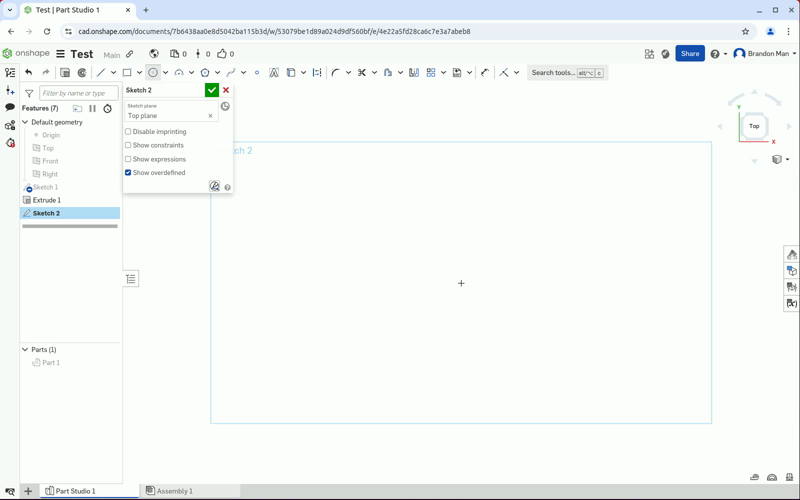
key_up(shift)
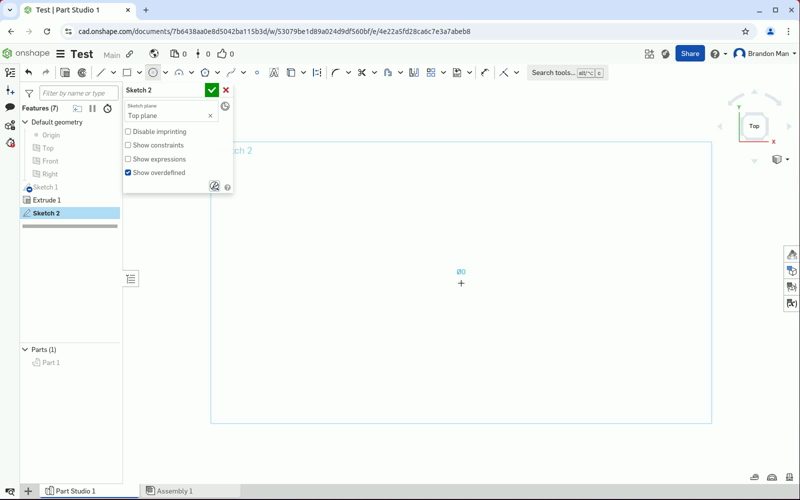
mouse_move(463, 282)
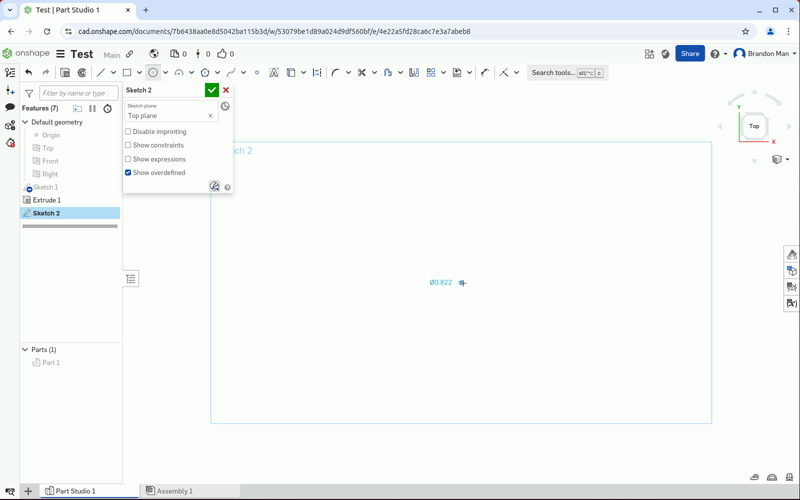
scroll(6)
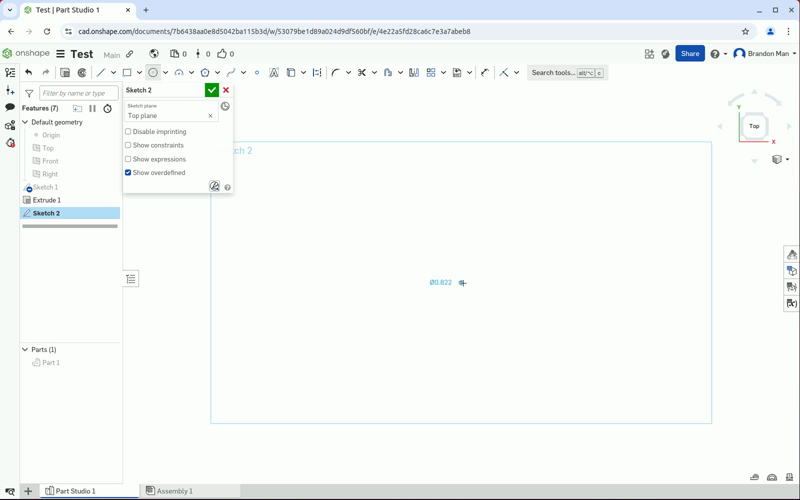
scroll(6)
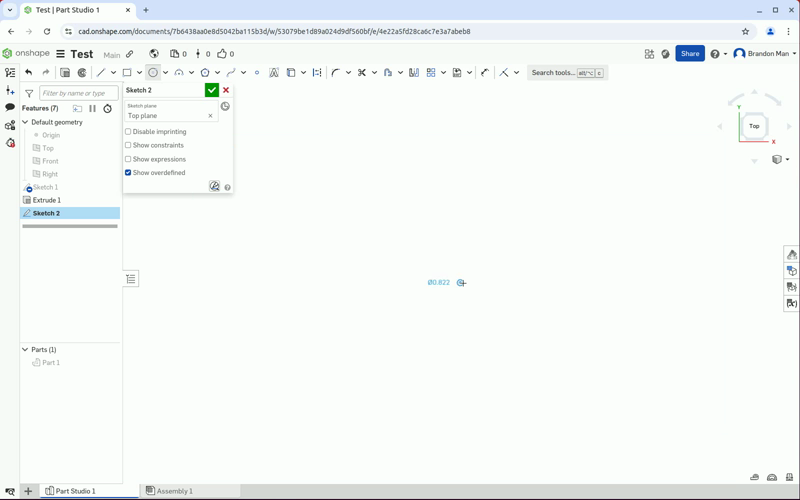
scroll(6)
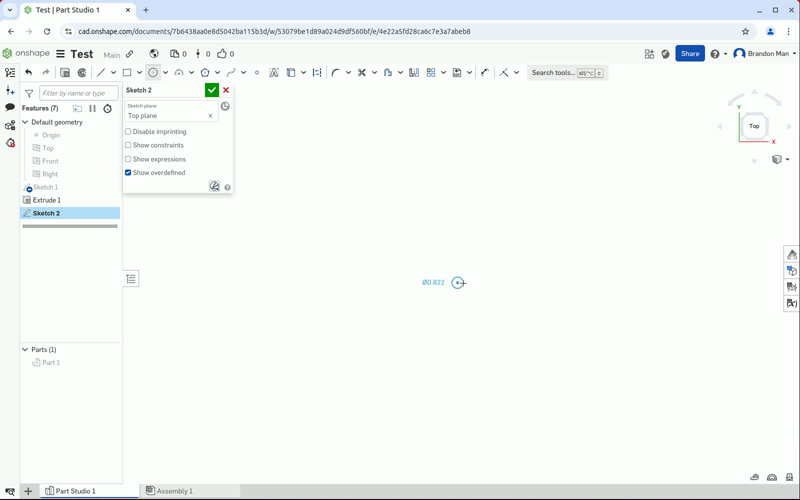
scroll(6)
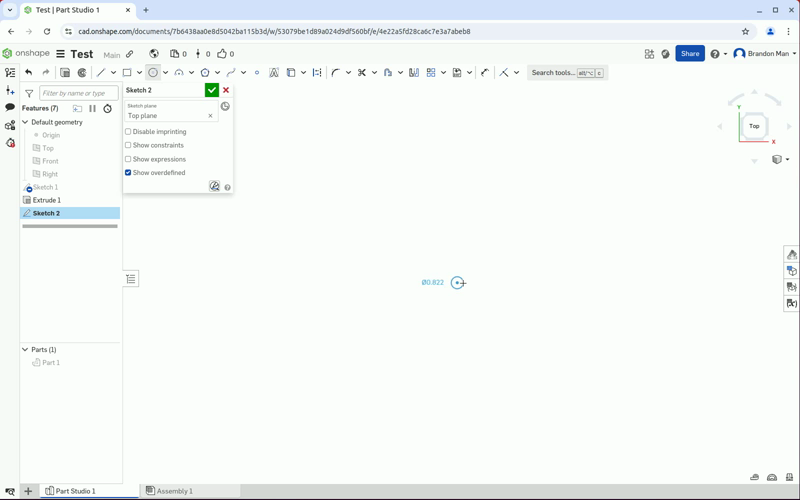
scroll(6)
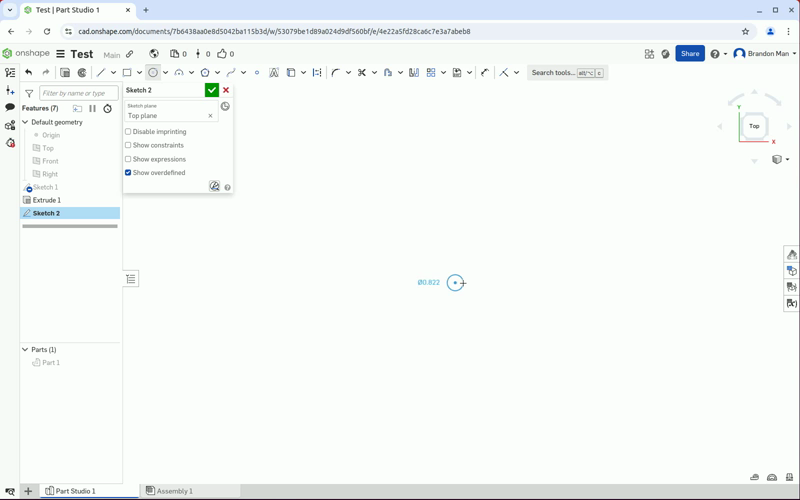
scroll(6)
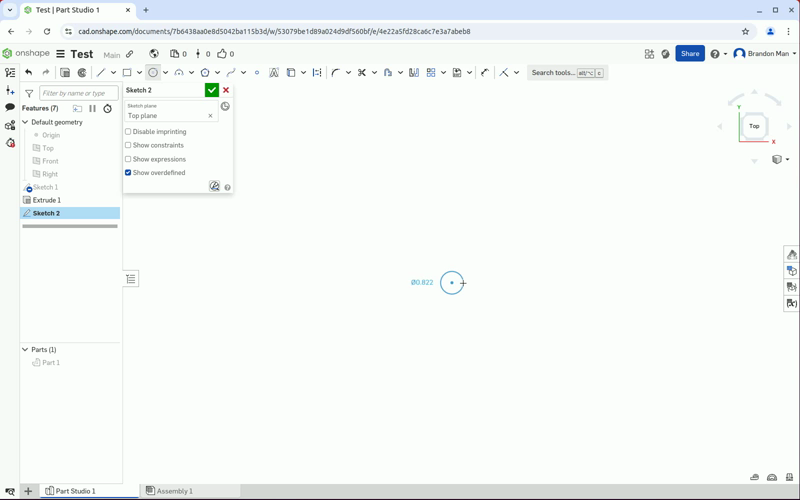
scroll(6)
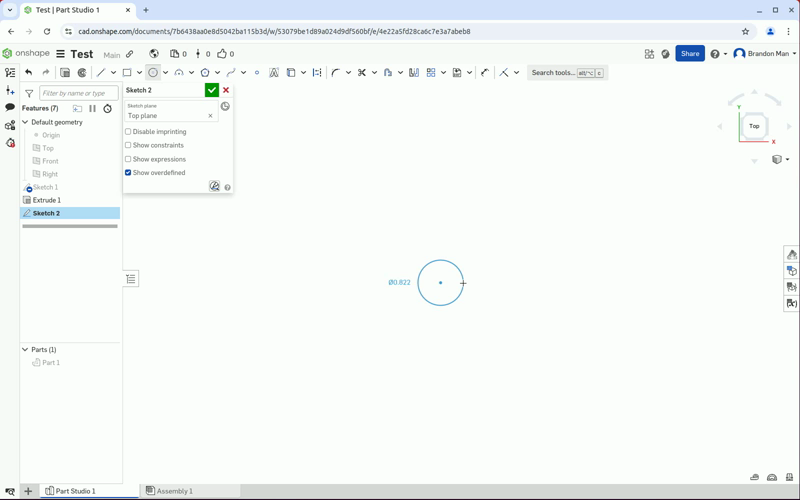
click(463, 282)
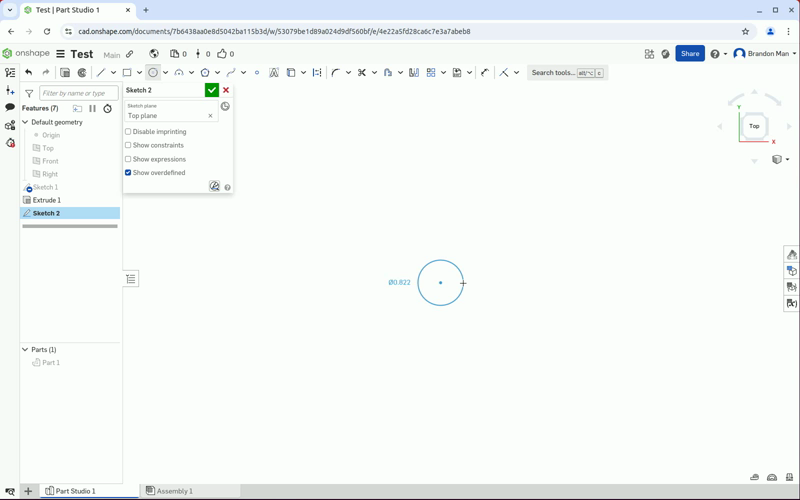
scroll(-6)
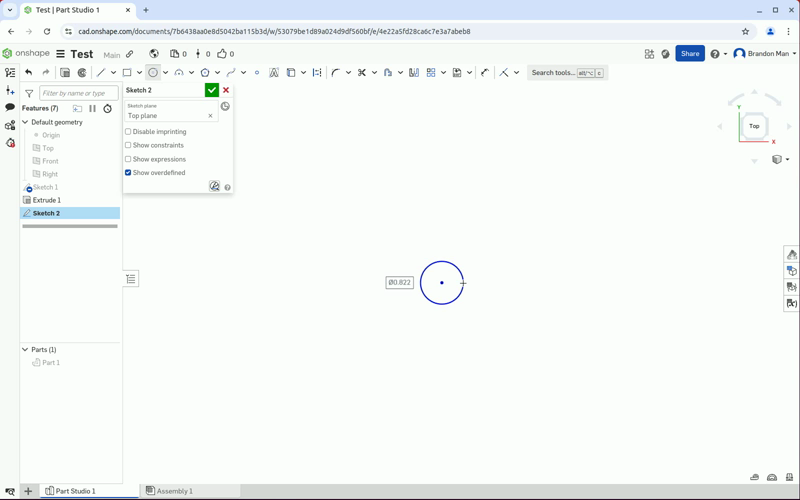
scroll(-6)
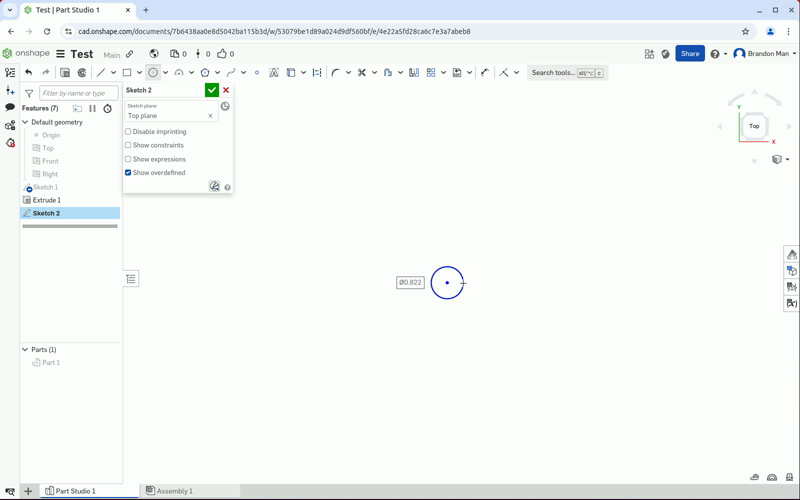
scroll(-6)
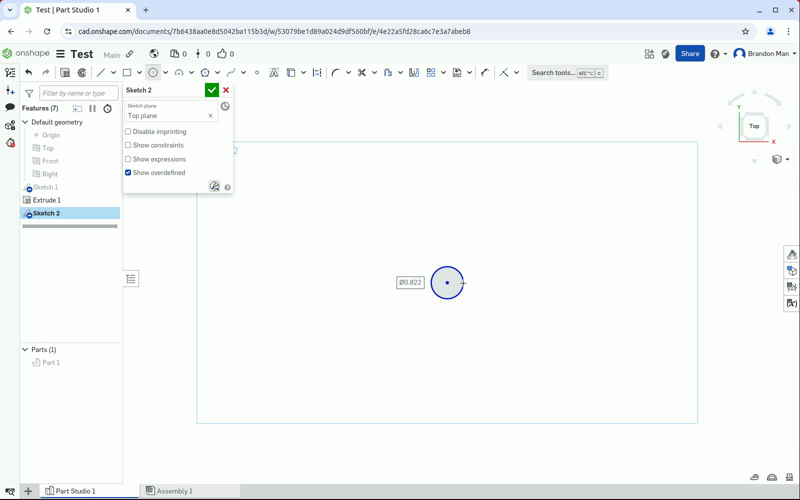
scroll(-6)
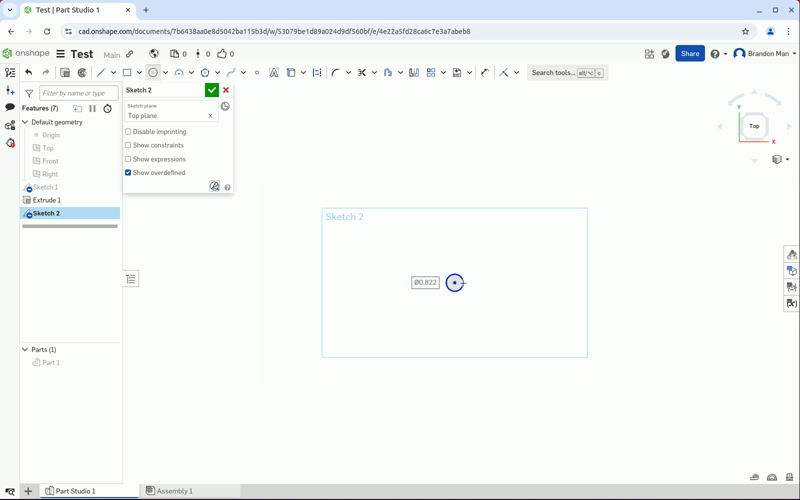
scroll(-6)
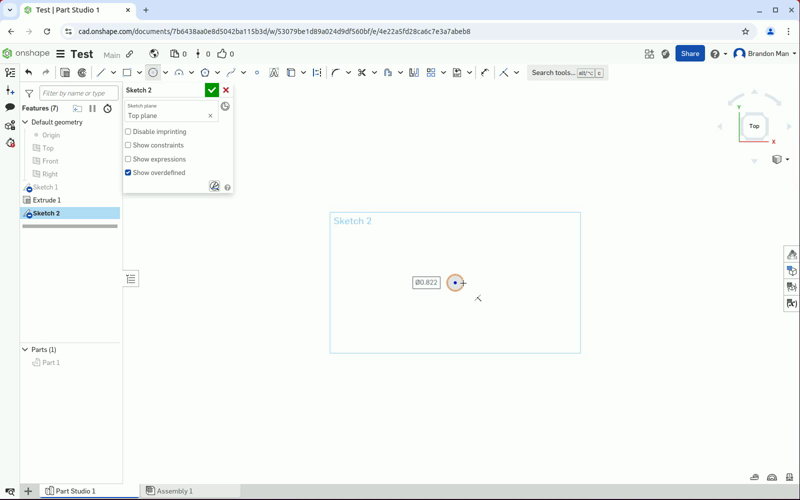
scroll(-6)
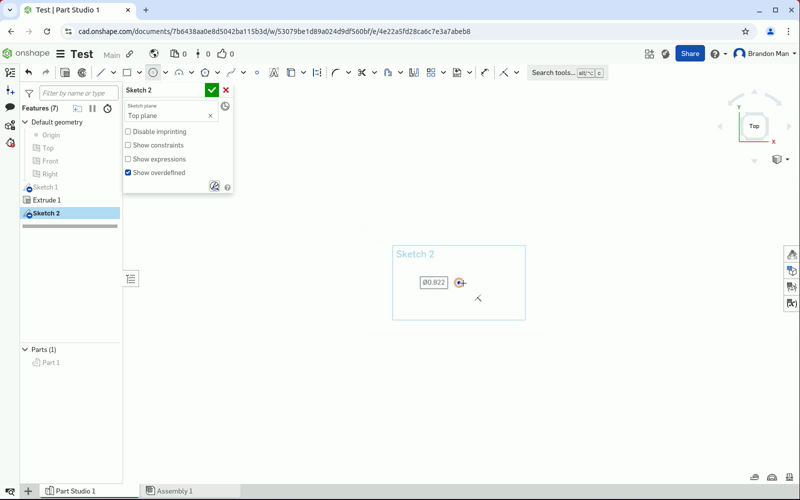
scroll(-6)
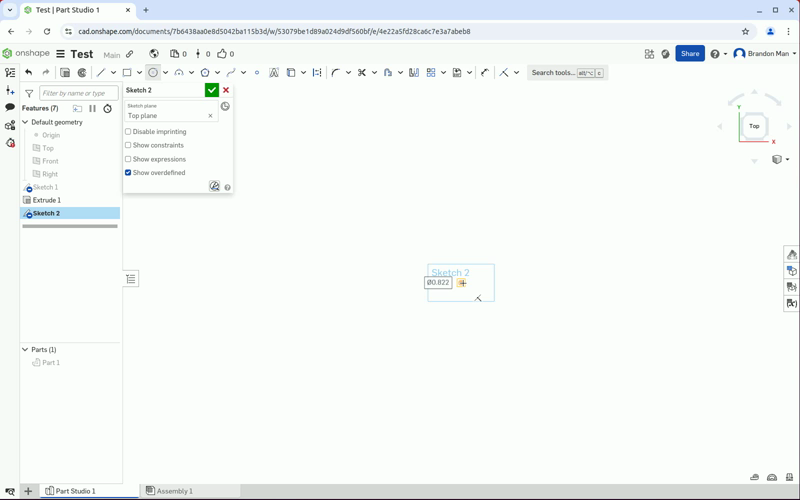
key(esc)
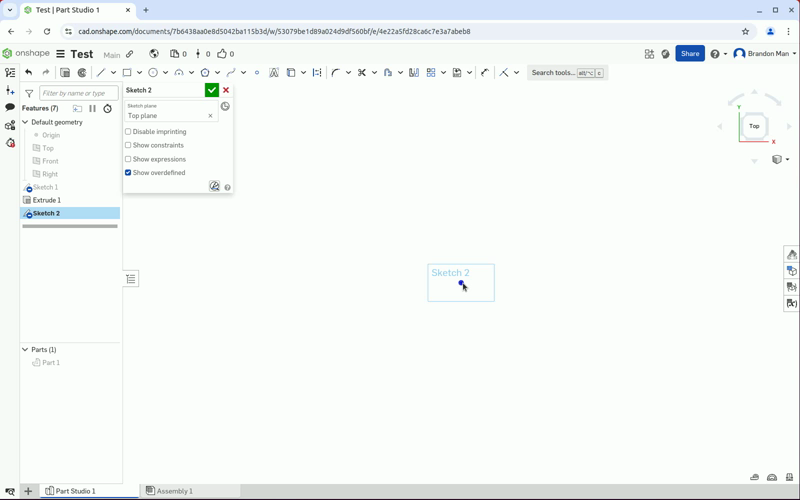
mouse_move(462, 283)
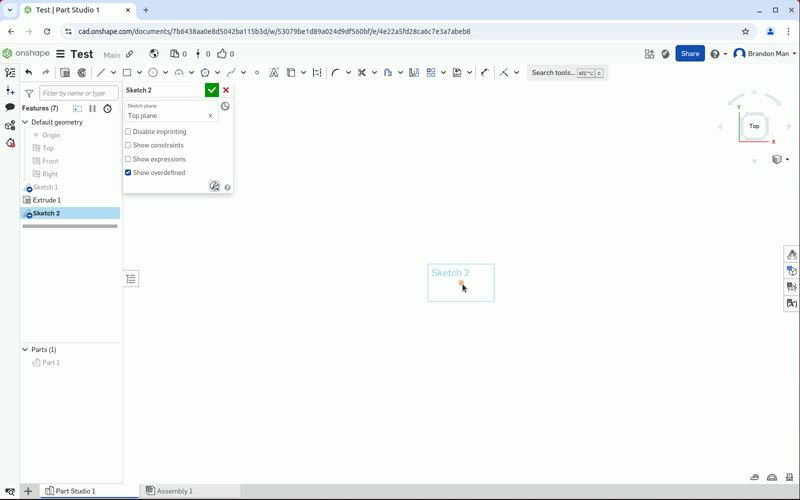
scroll(6)
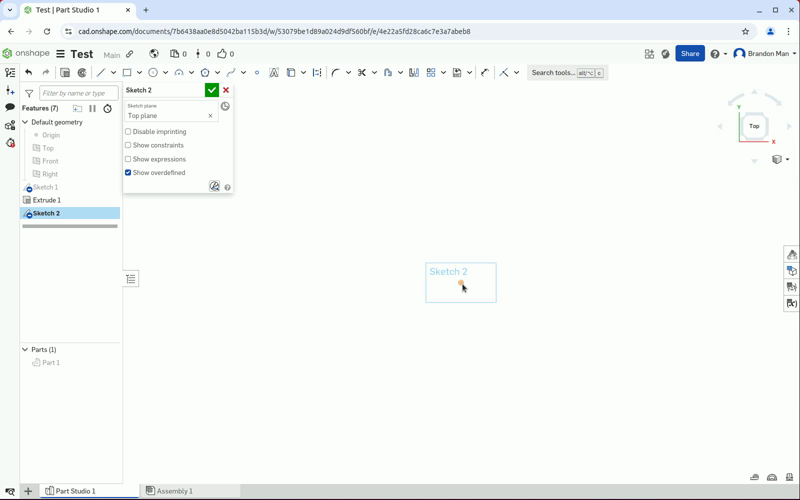
scroll(6)
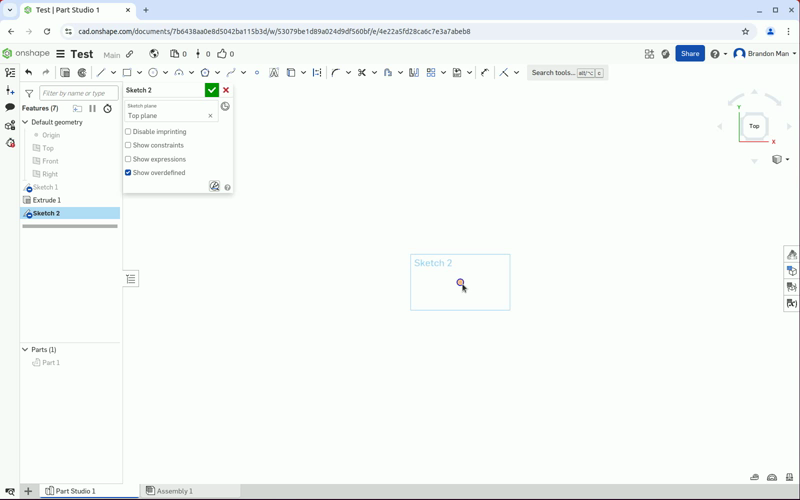
scroll(6)
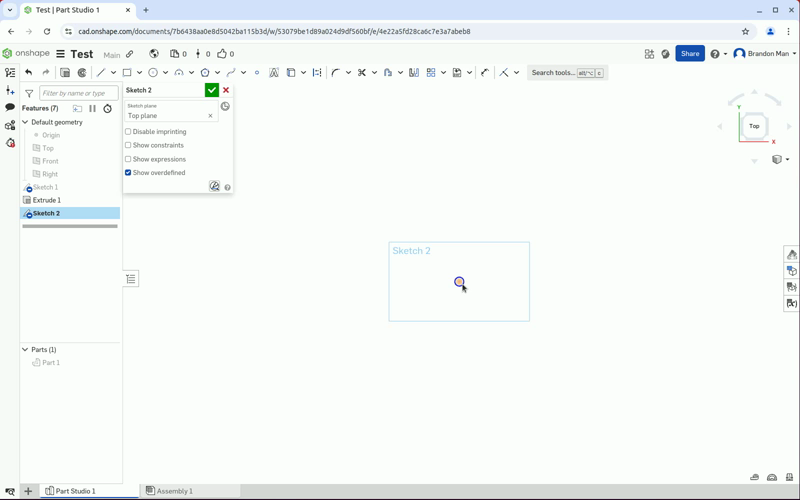
scroll(6)
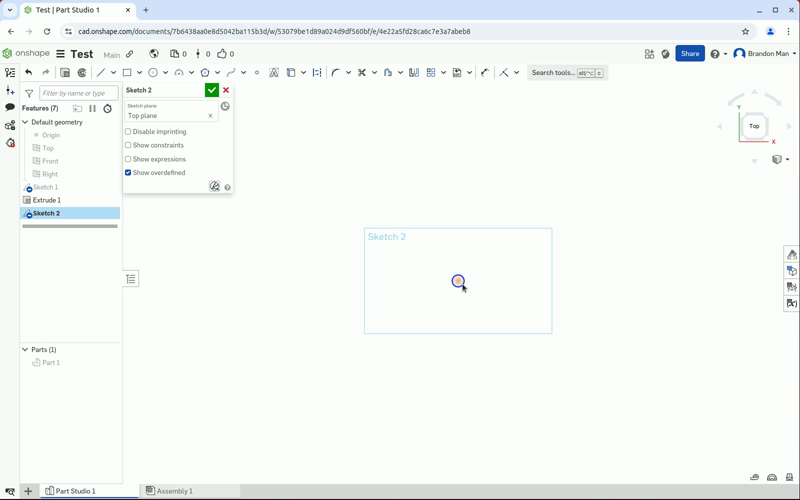
scroll(6)
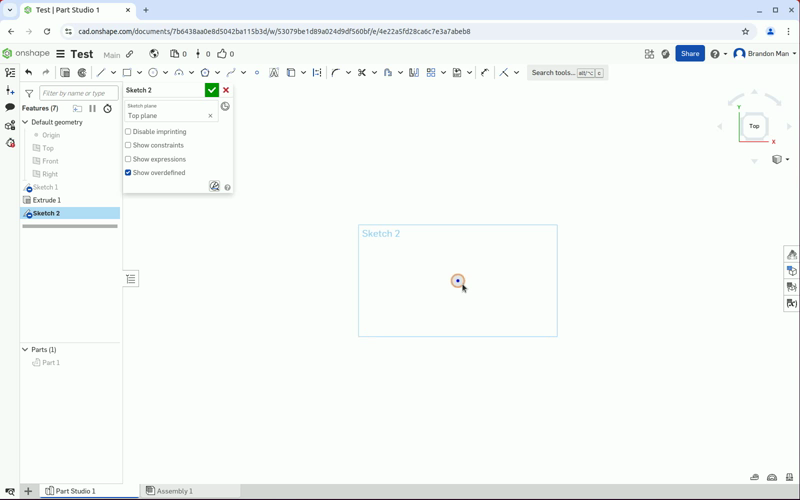
scroll(6)
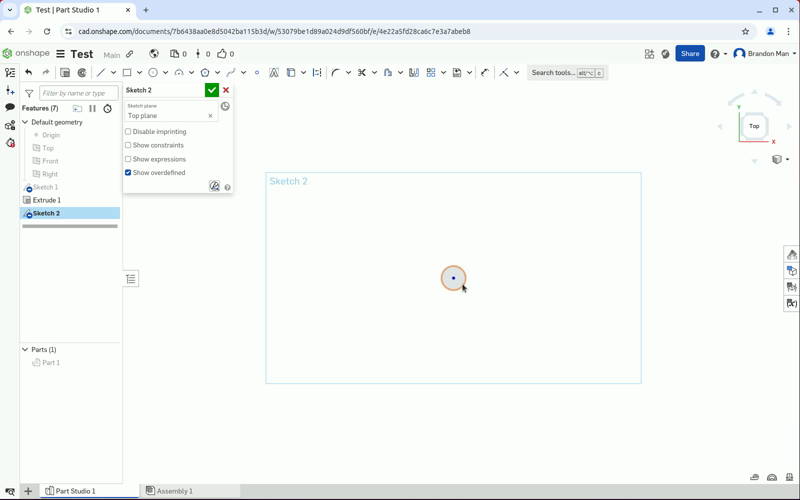
scroll(6)
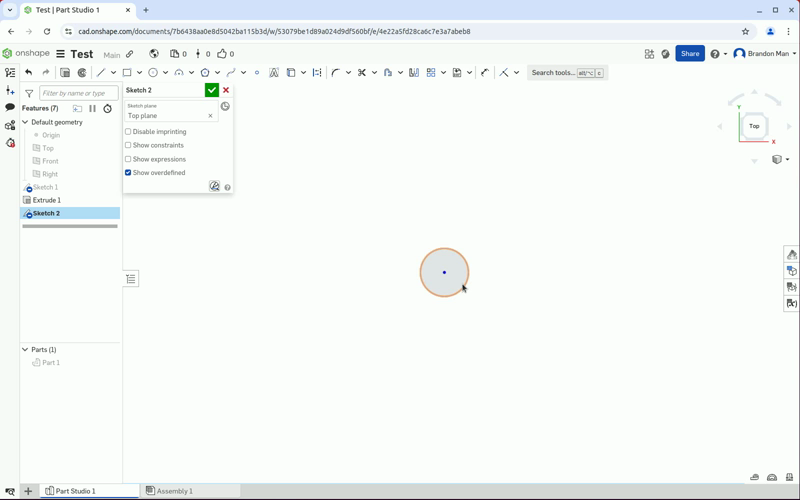
click(462, 283)
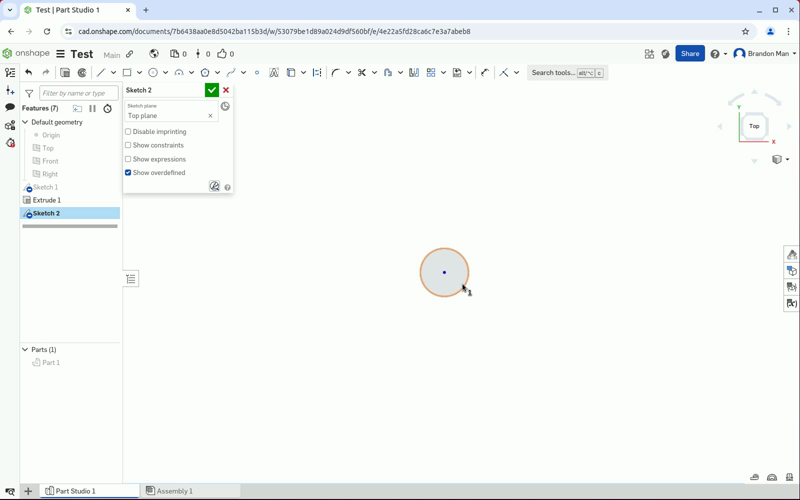
scroll(-6)
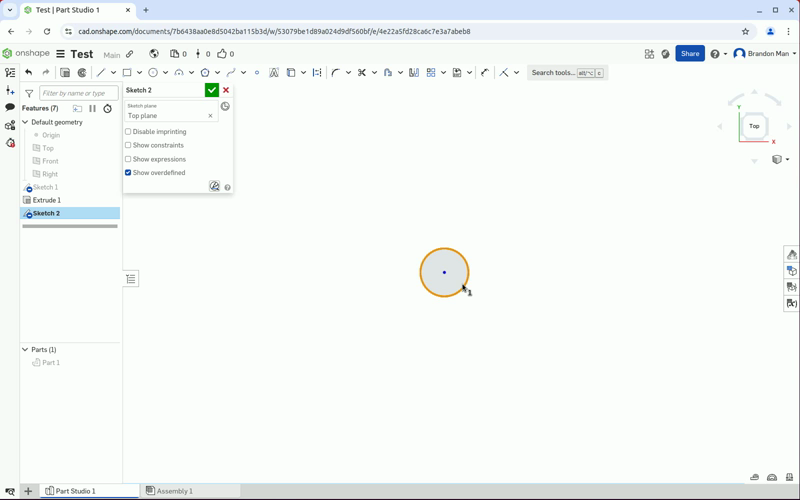
scroll(-6)
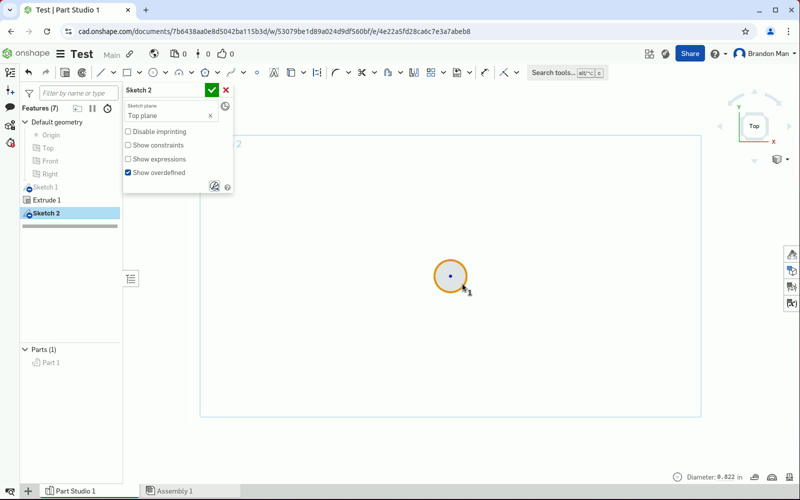
scroll(-6)
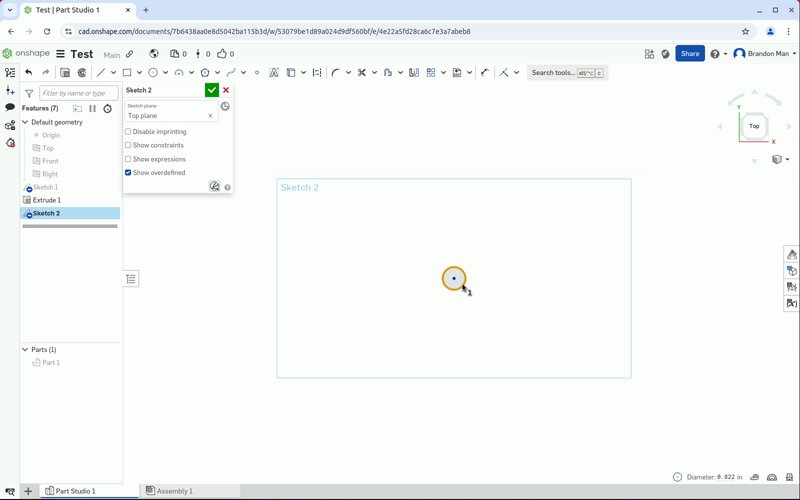
scroll(-6)
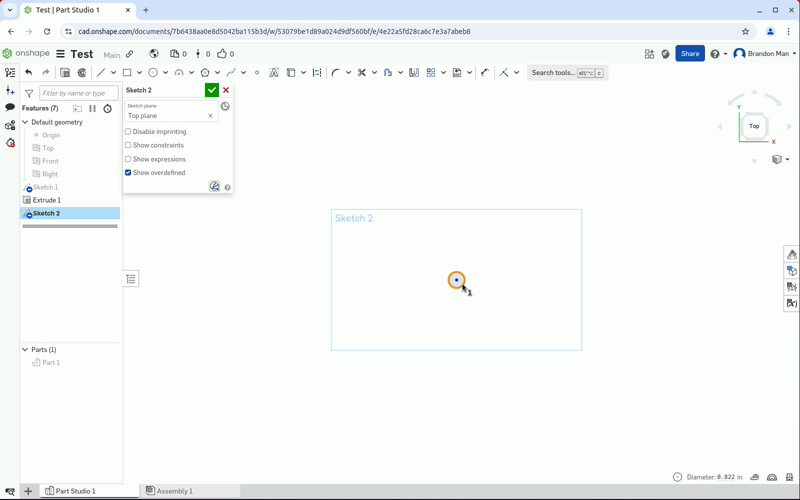
scroll(-6)
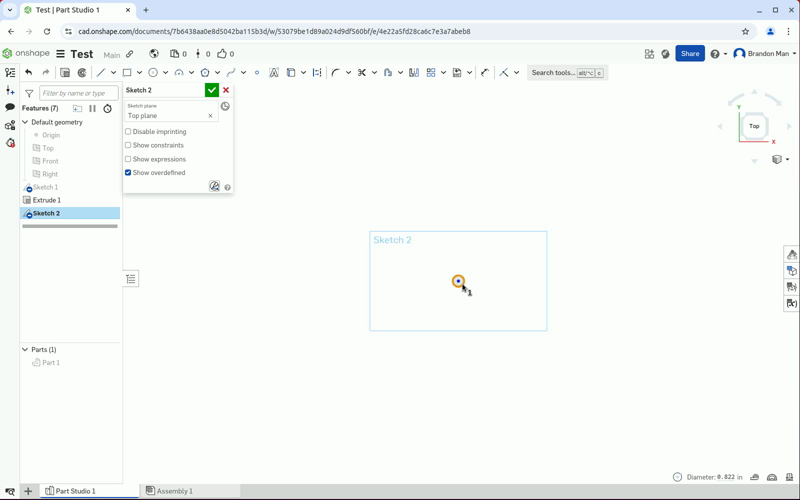
scroll(-6)
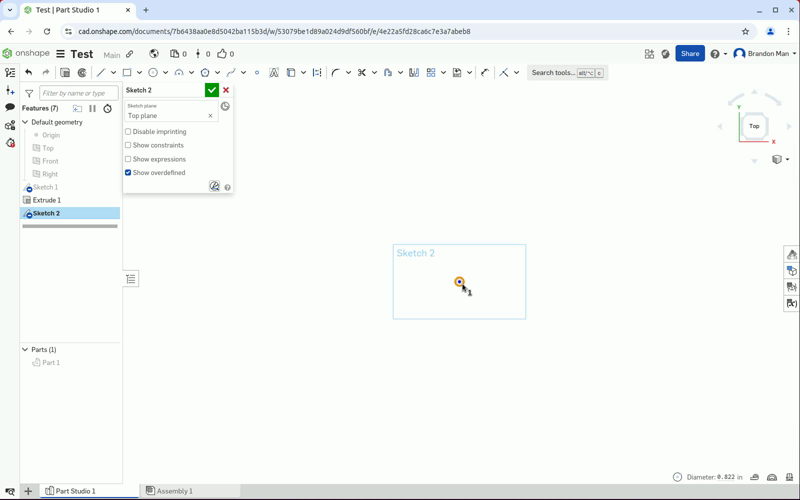
scroll(-6)
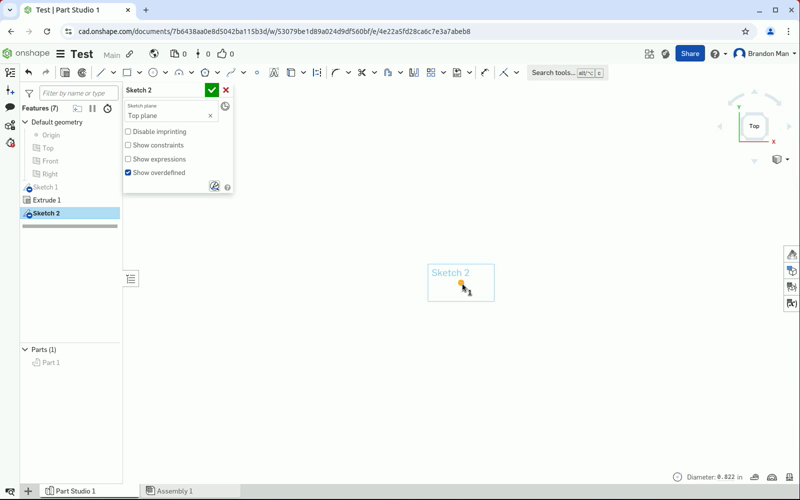
mouse_move(73, 352)
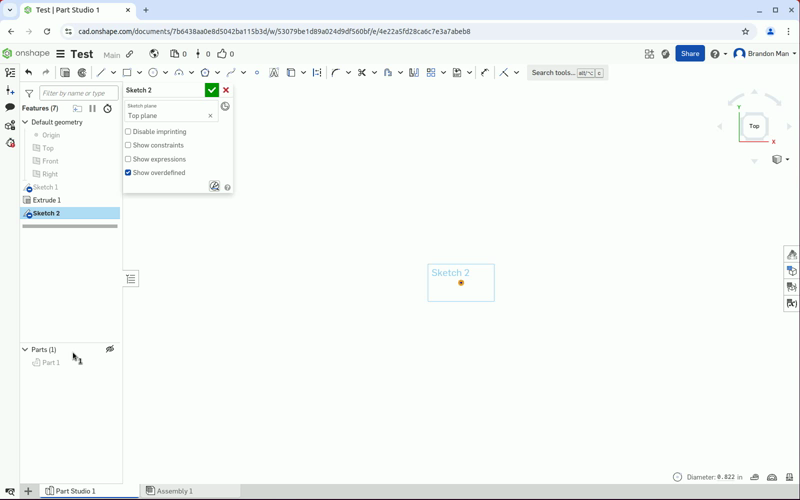
key(shift+y)
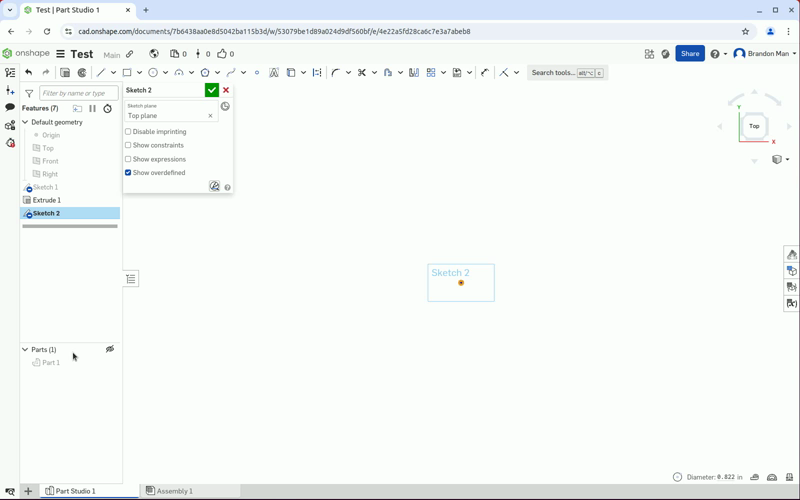
key(shift+e)
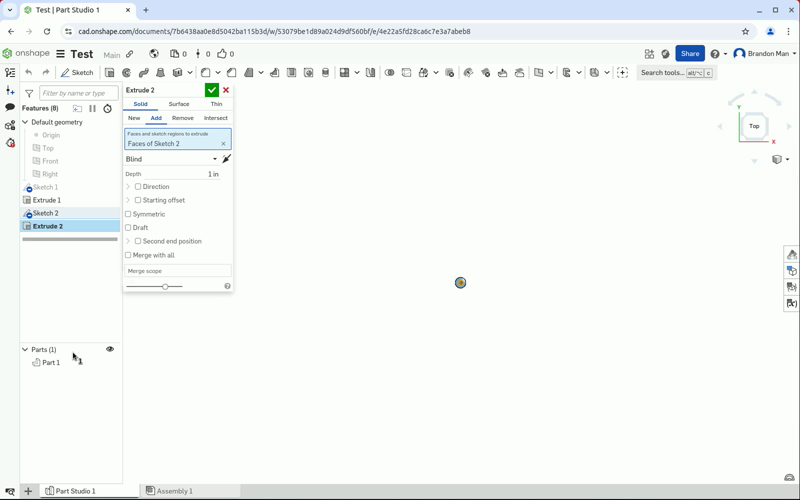
mouse_move(143, 106)
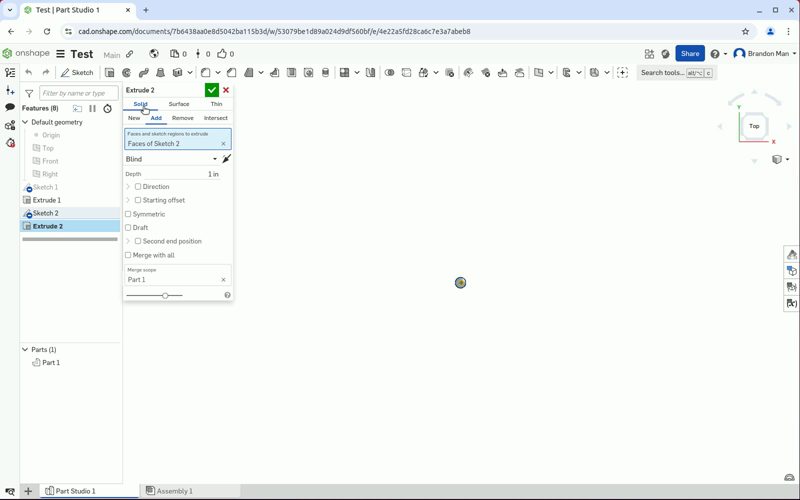
click(143, 106)
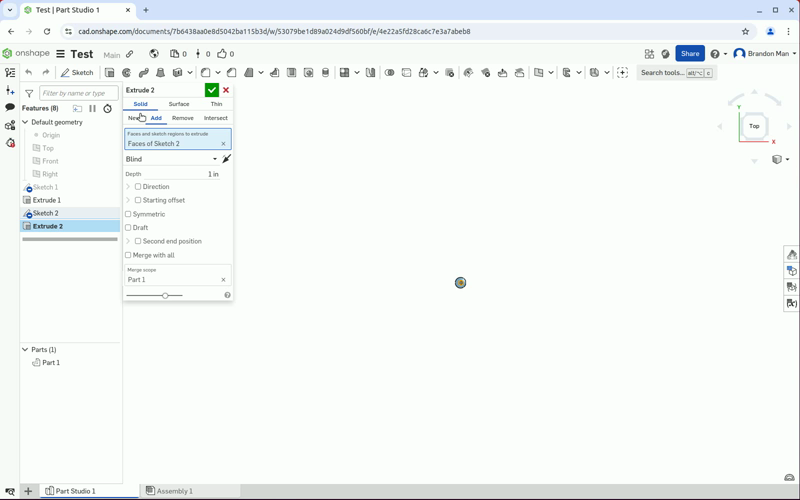
mouse_move(137, 120)
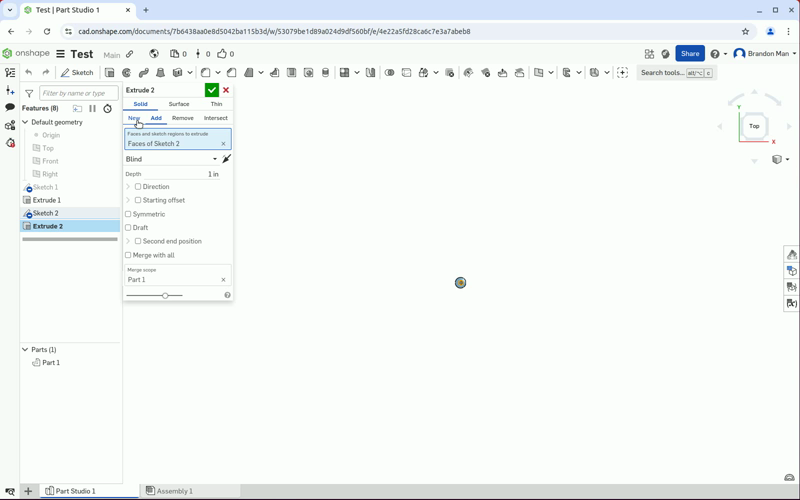
click(137, 120)
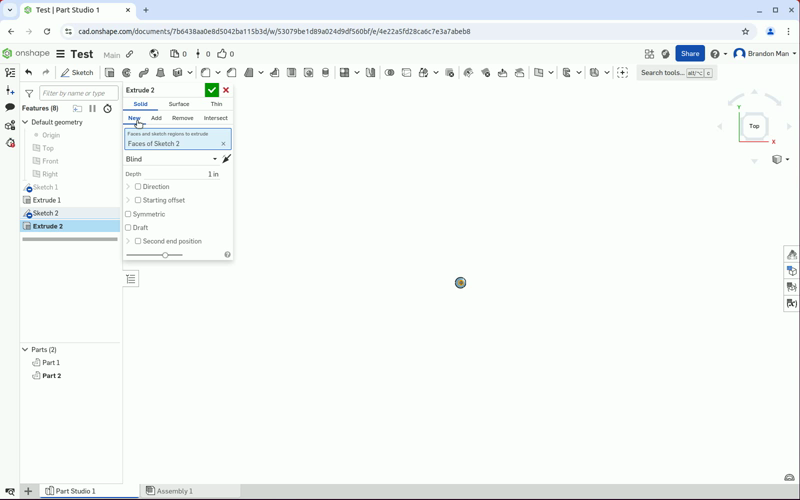
key(tab, 4)
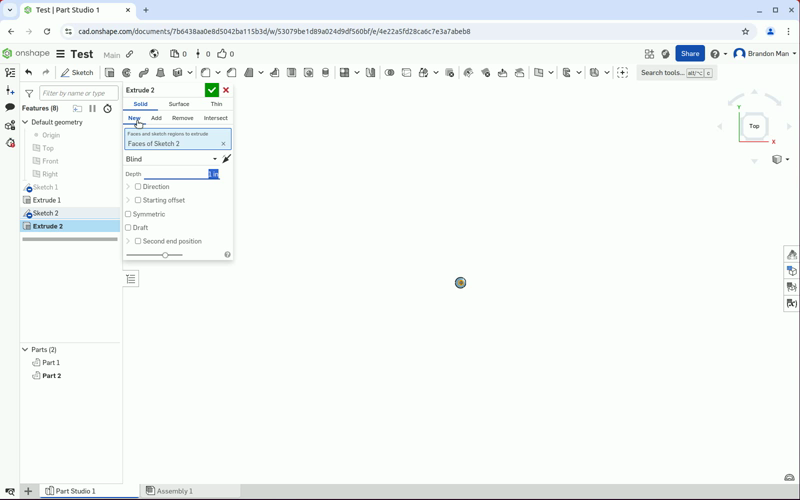
text(1.685)
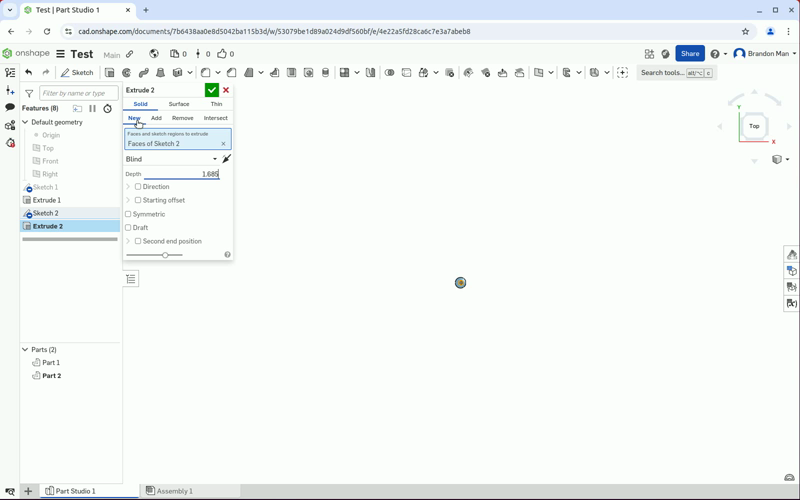
key(enter)
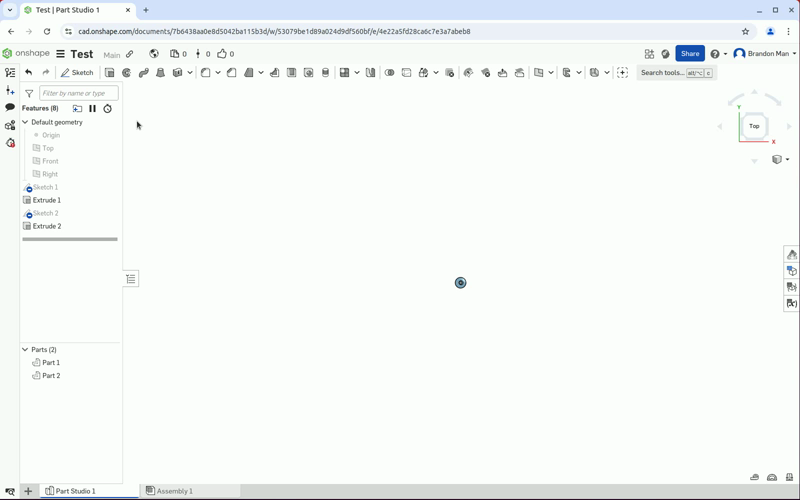
key(shift+h)
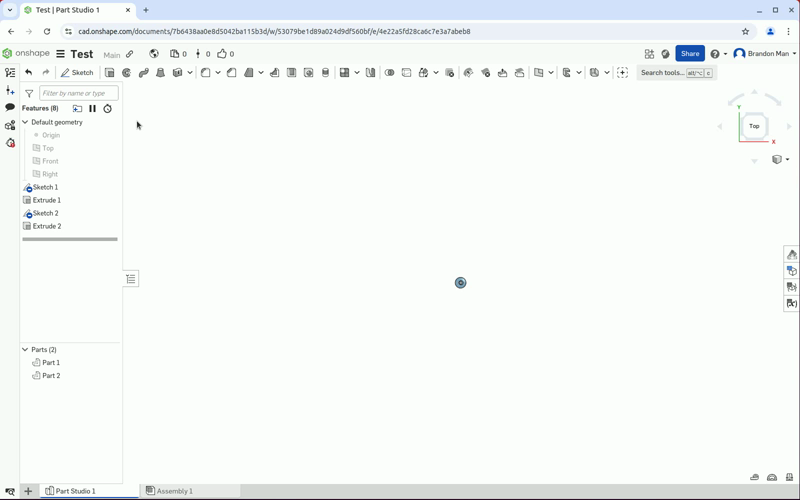
key(shift+h)
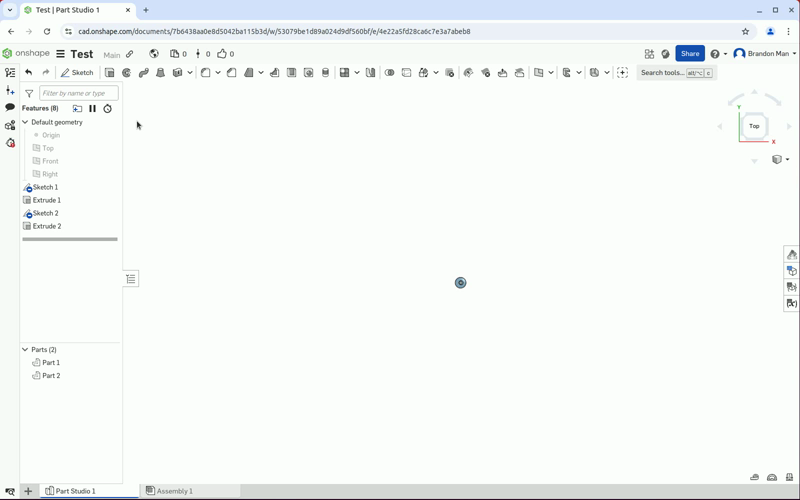
key(shift+7)
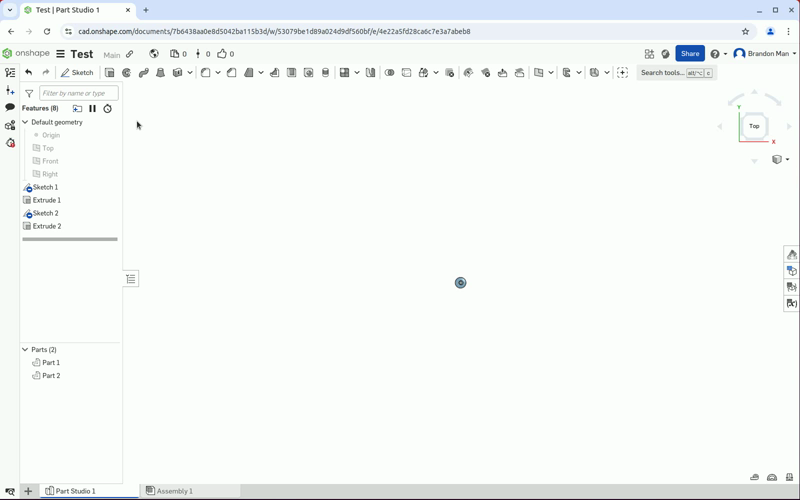
key(up, 3)
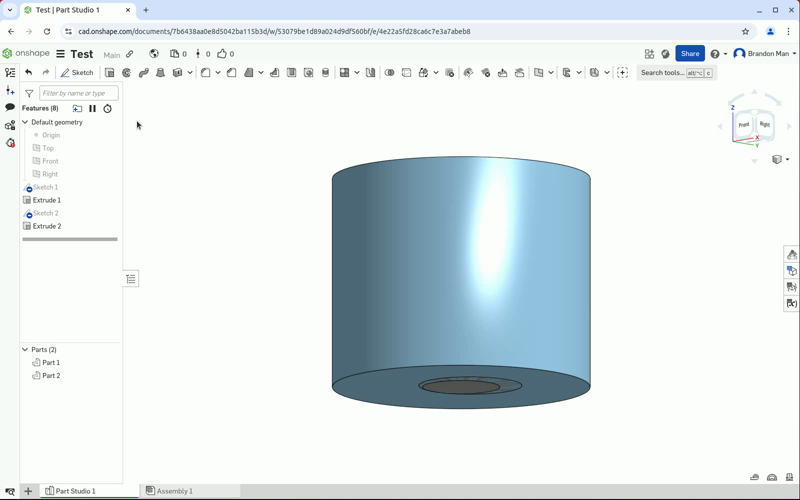
key(left, 3)
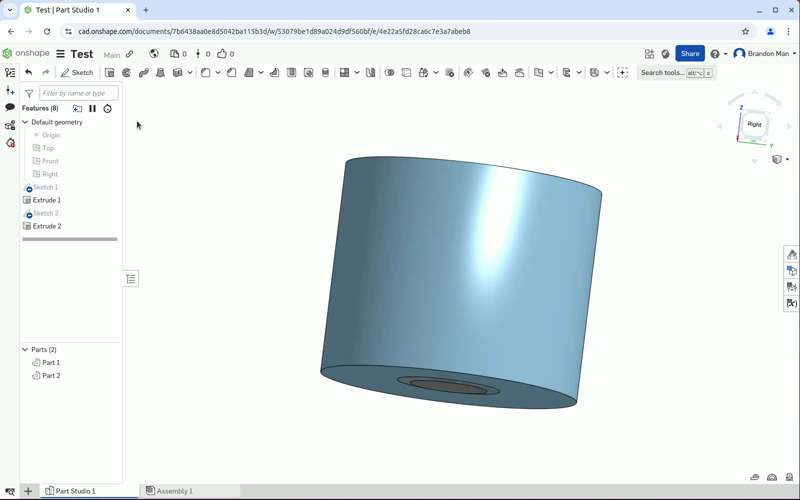
key(right, 3)
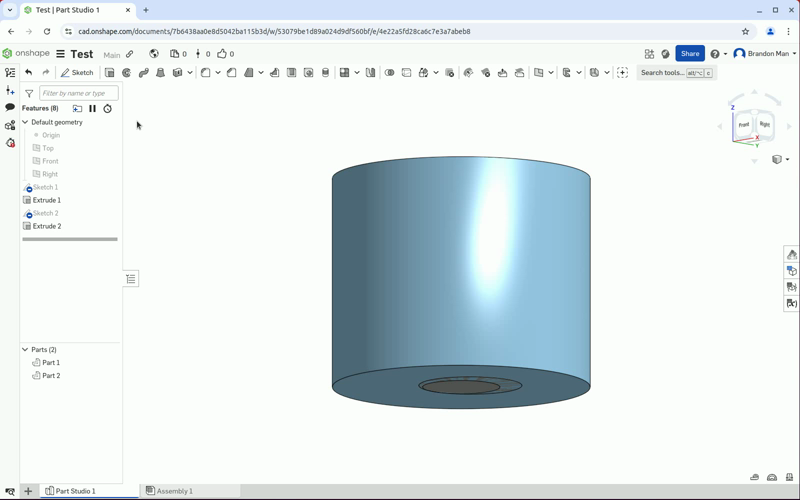
key(down, 3)
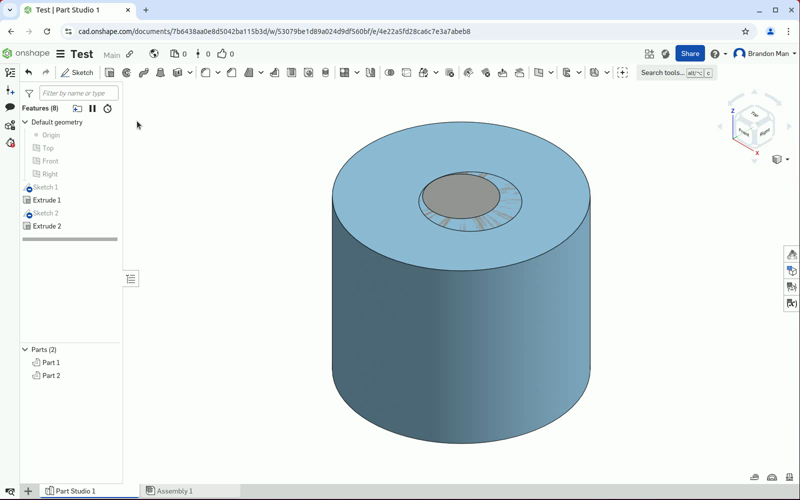
mouse_move(73, 189)
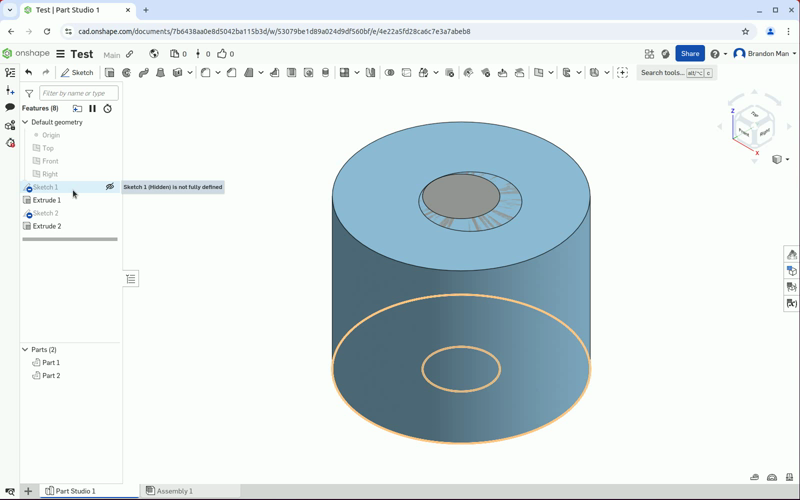
click(73, 189)